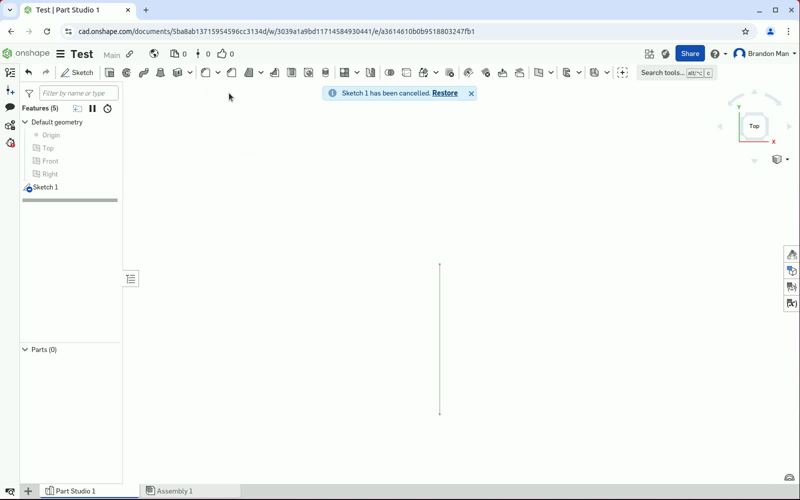
key(shift+h)
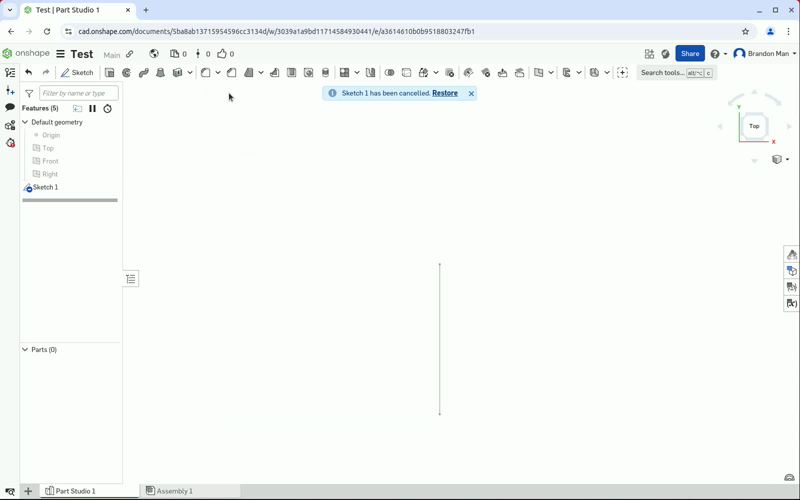
key(shift+s)
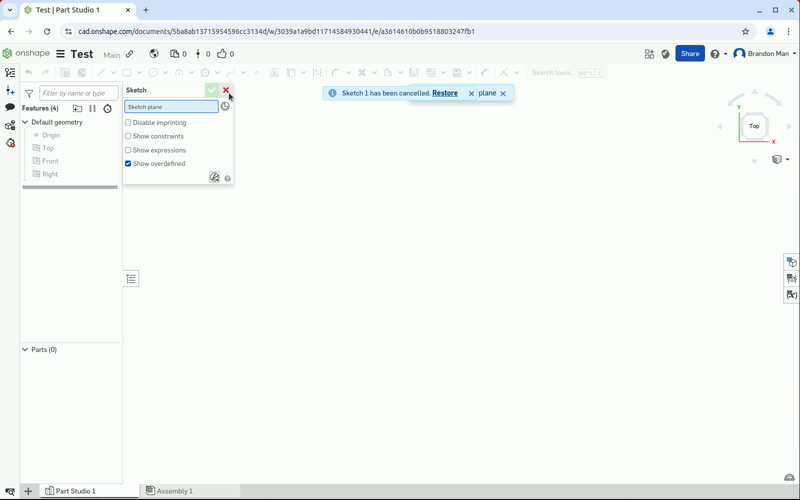
mouse_move(73, 150)
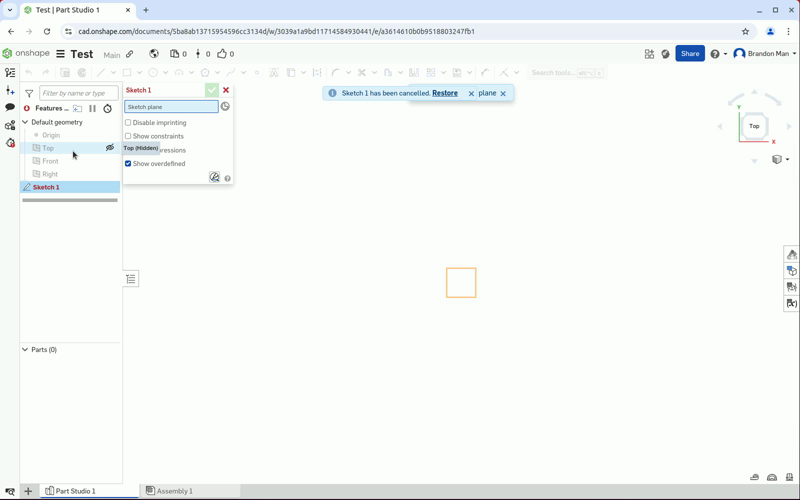
click(73, 150)
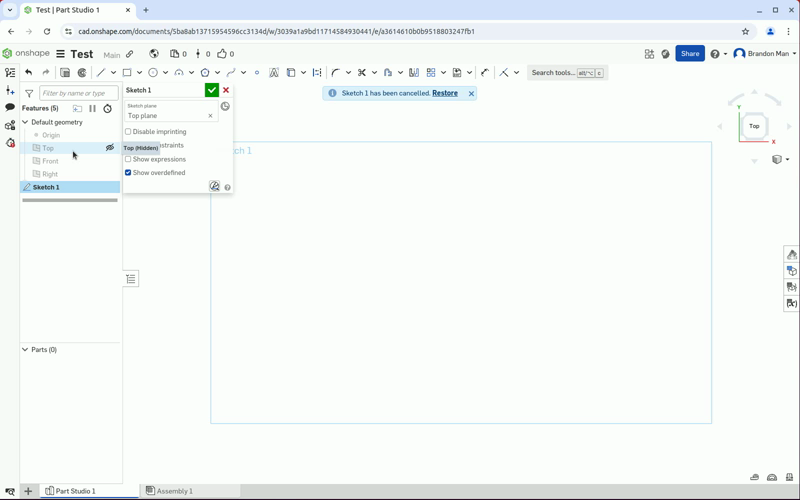
mouse_move(73, 352)
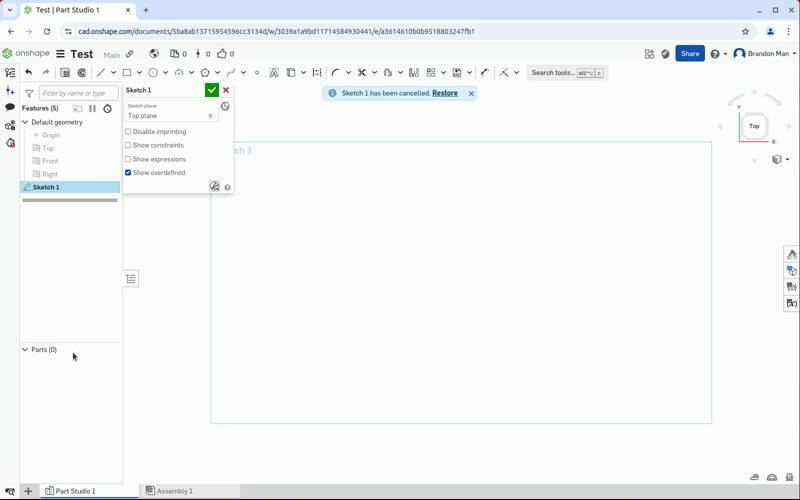
key(y)
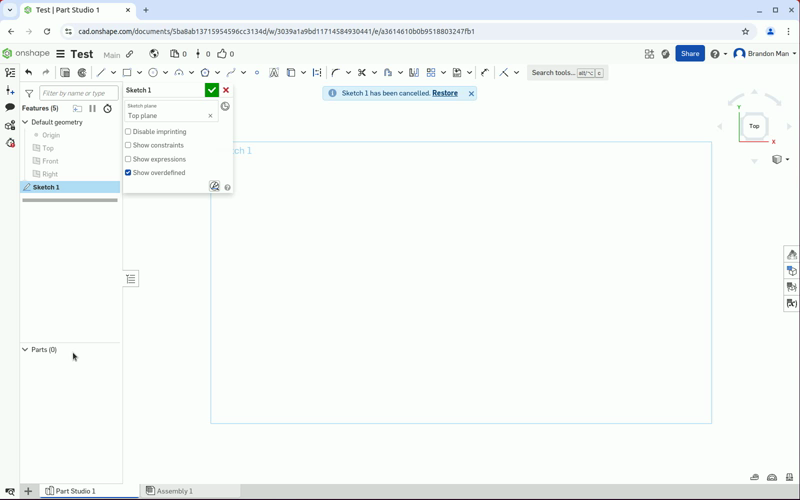
key(l)
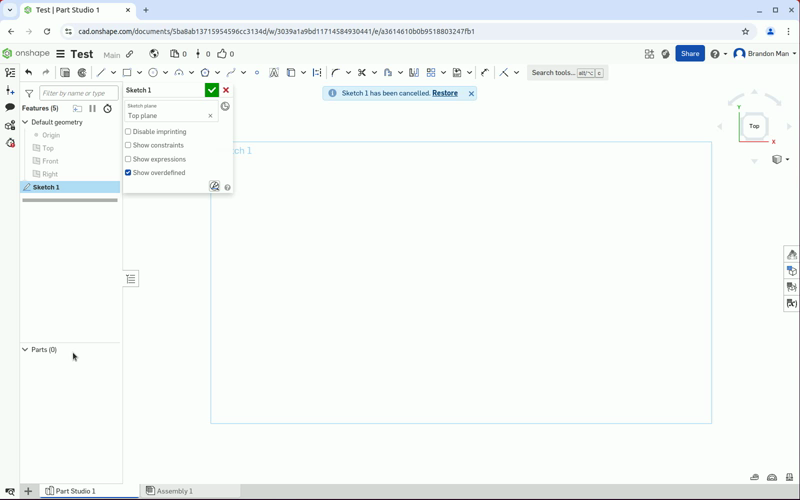
key_down(shift)
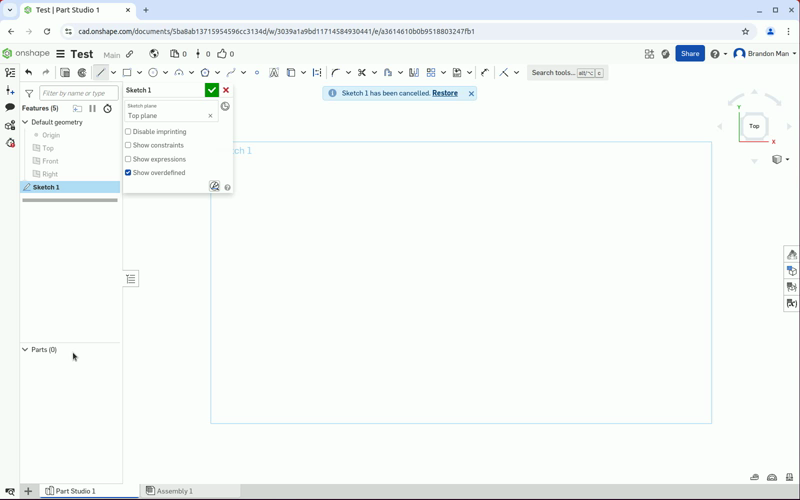
mouse_move(522, 312)
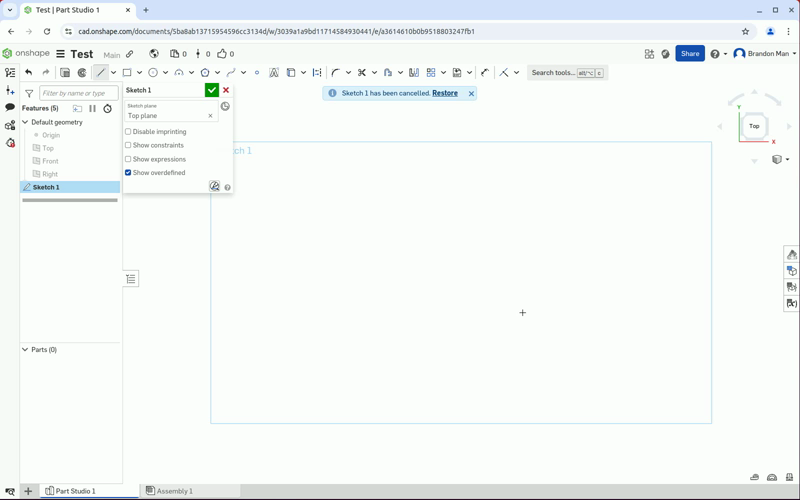
click(522, 312)
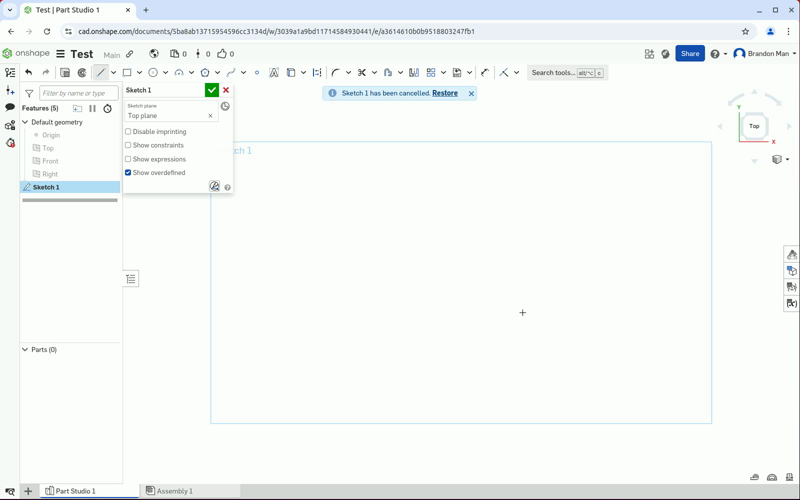
key_up(shift)
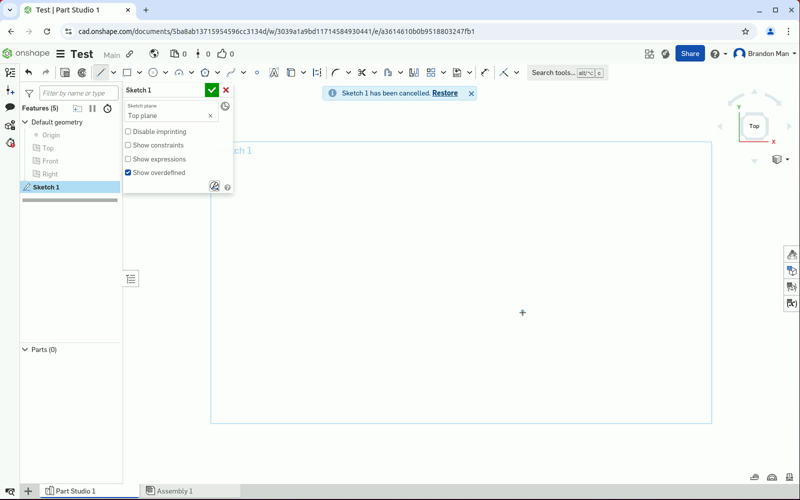
key_down(shift)
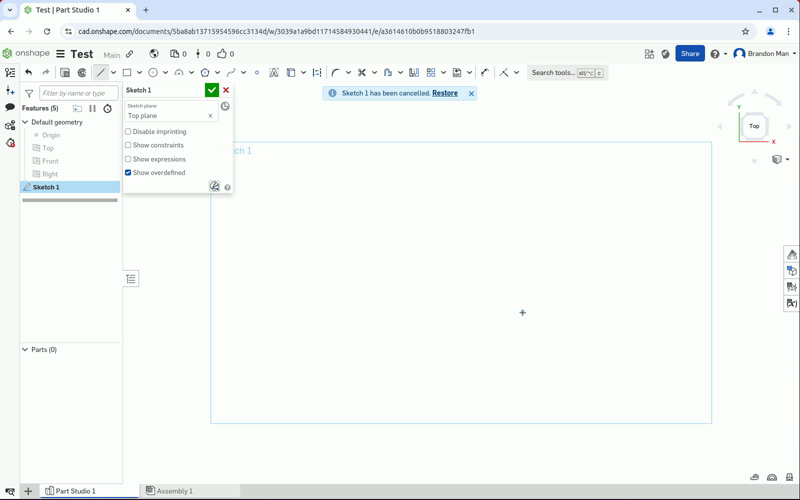
mouse_move(552, 312)
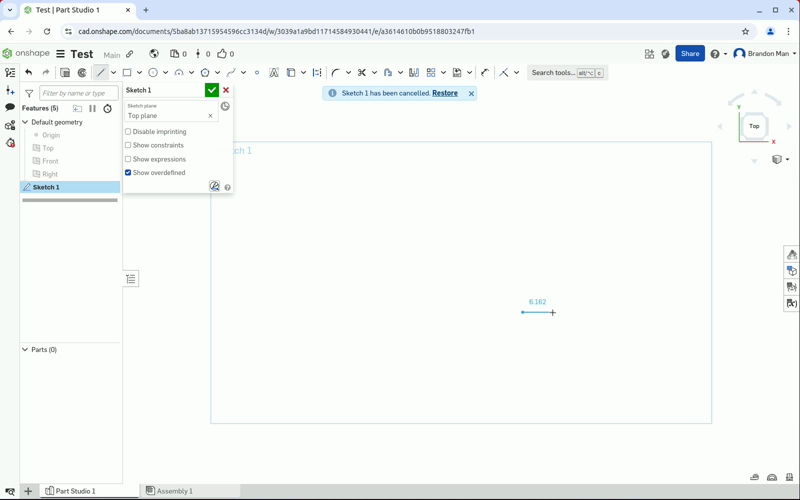
mouse_move(531, 312)
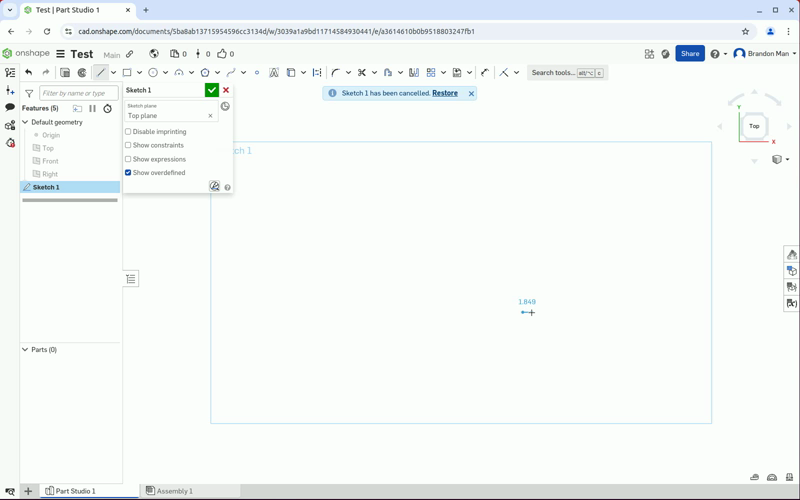
click(531, 312)
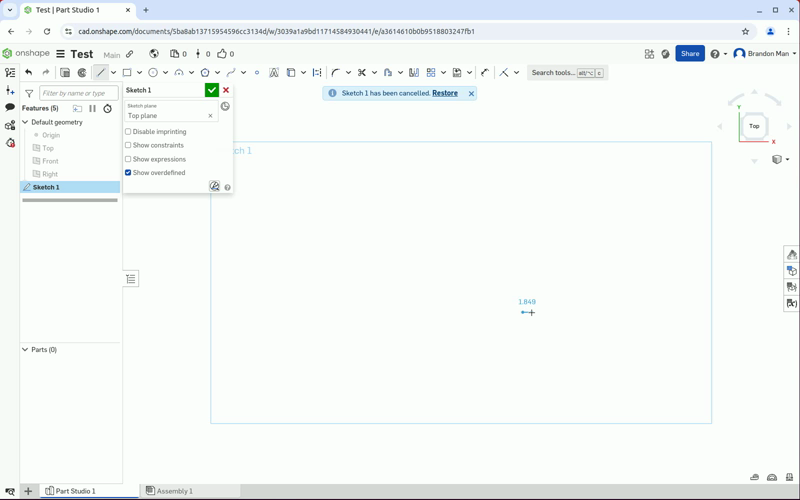
key_up(shift)
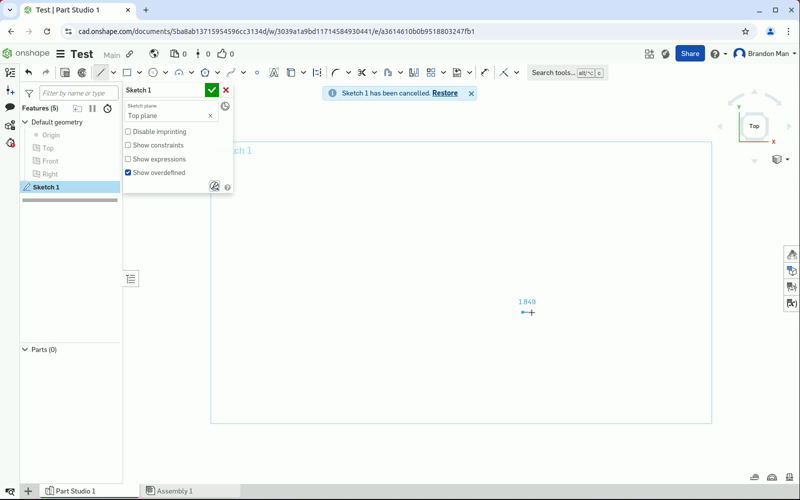
key_down(shift)
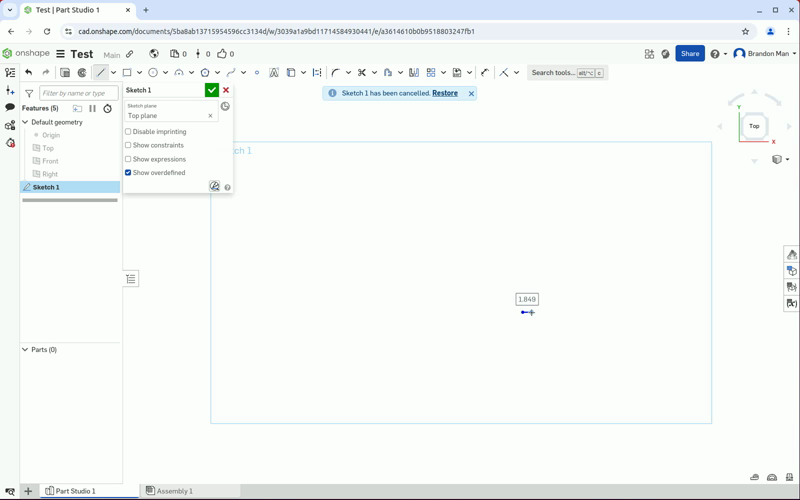
mouse_move(531, 251)
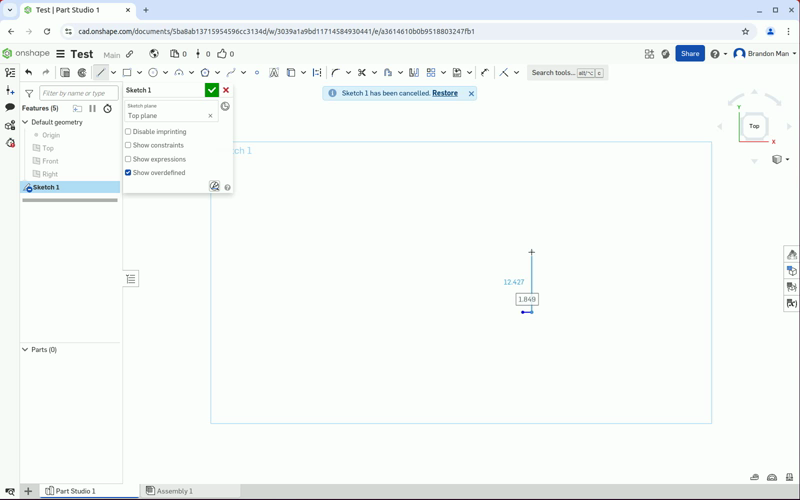
click(531, 251)
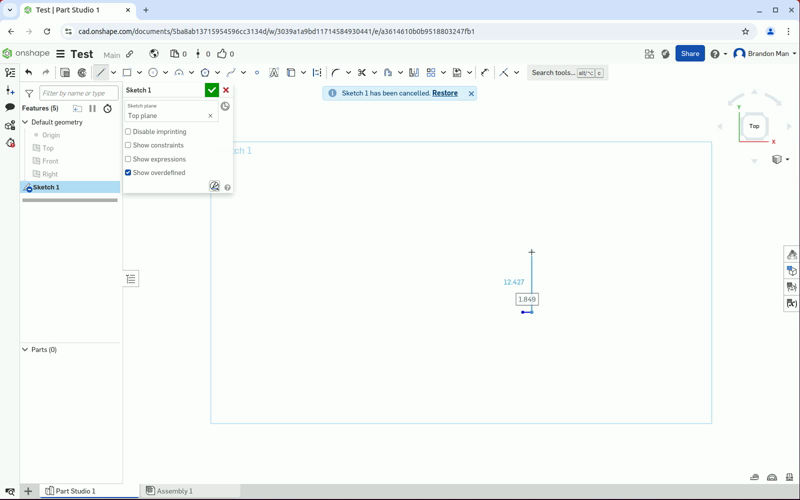
key_up(shift)
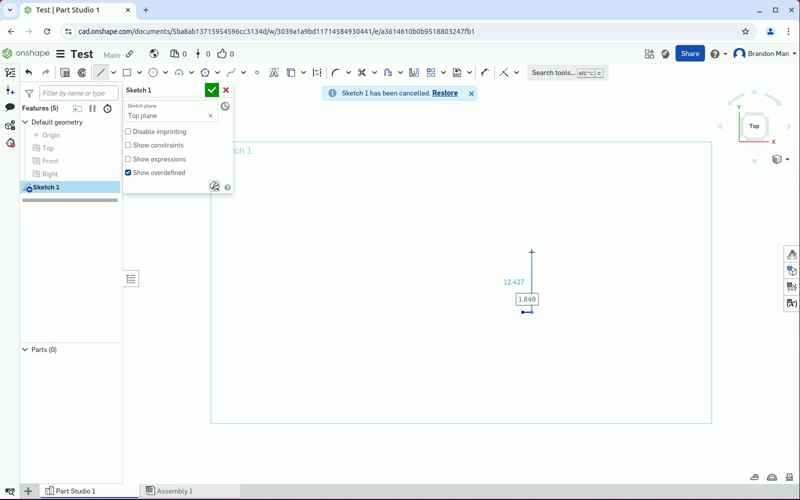
key_down(shift)
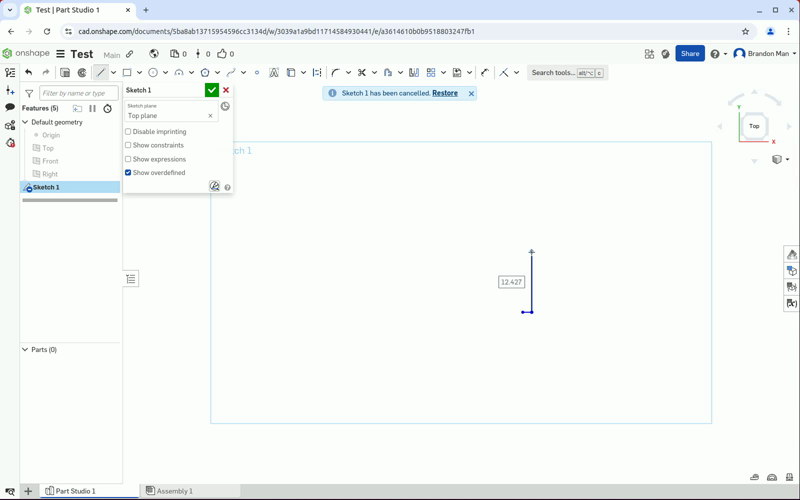
mouse_move(561, 251)
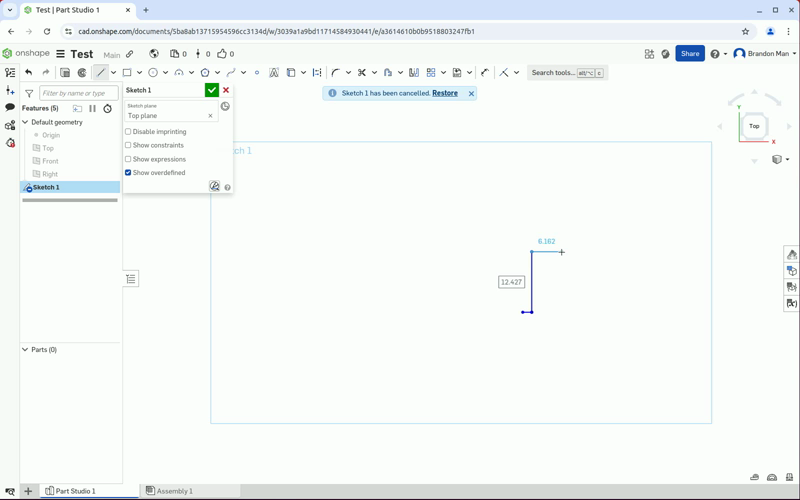
mouse_move(522, 251)
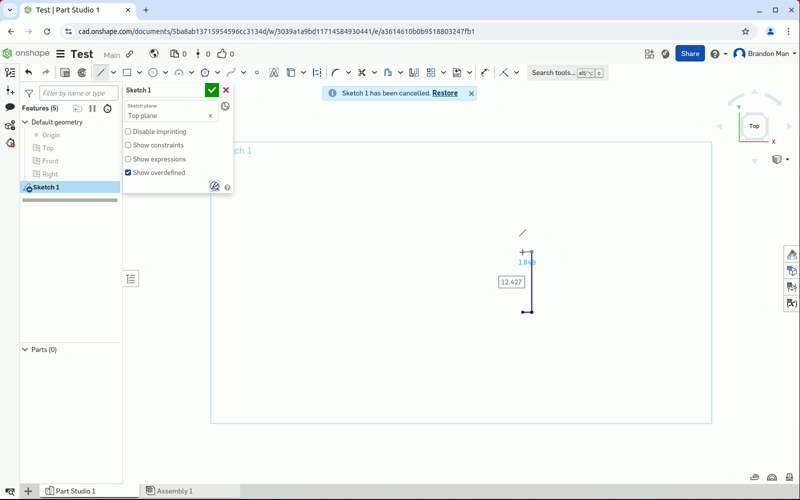
click(522, 251)
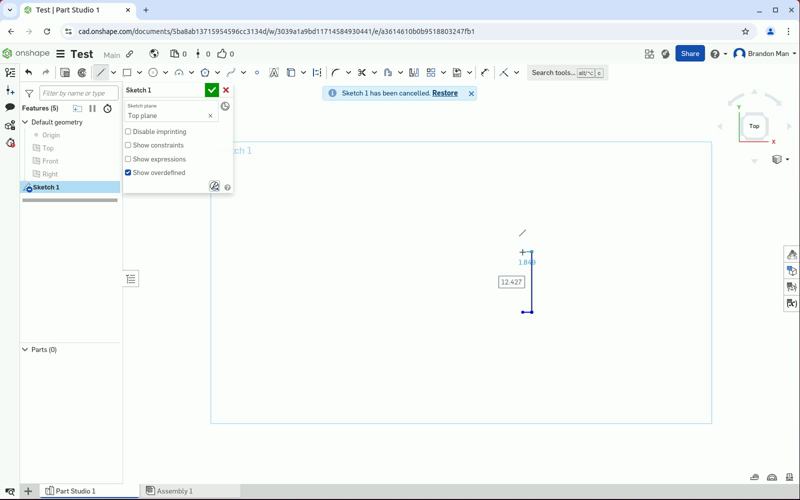
key_up(shift)
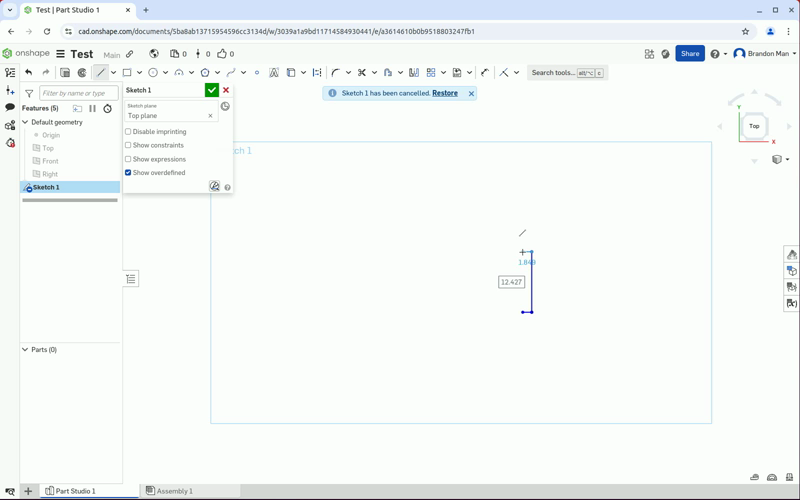
key_down(shift)
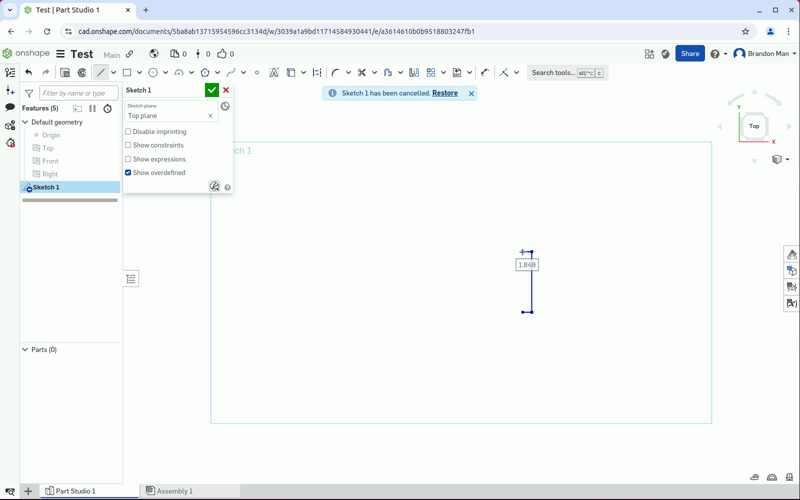
mouse_move(522, 312)
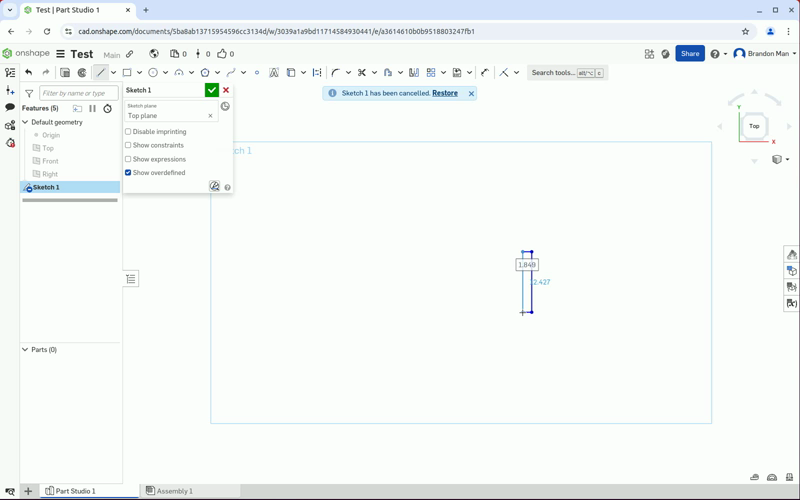
key_up(shift)
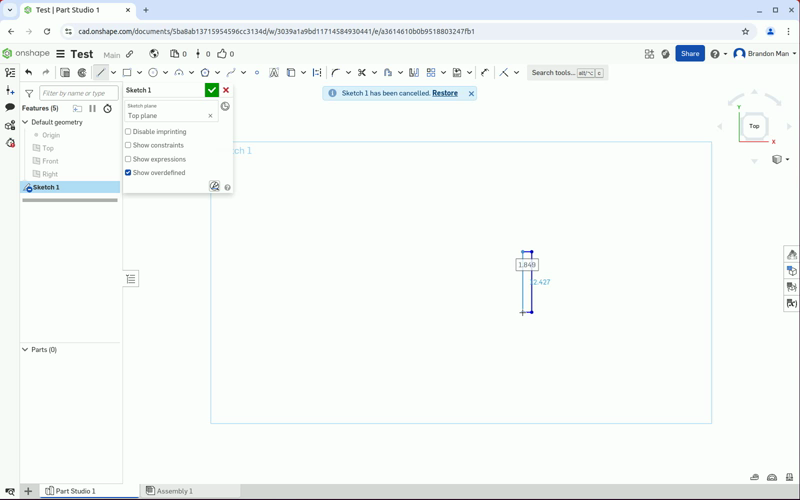
click(522, 312)
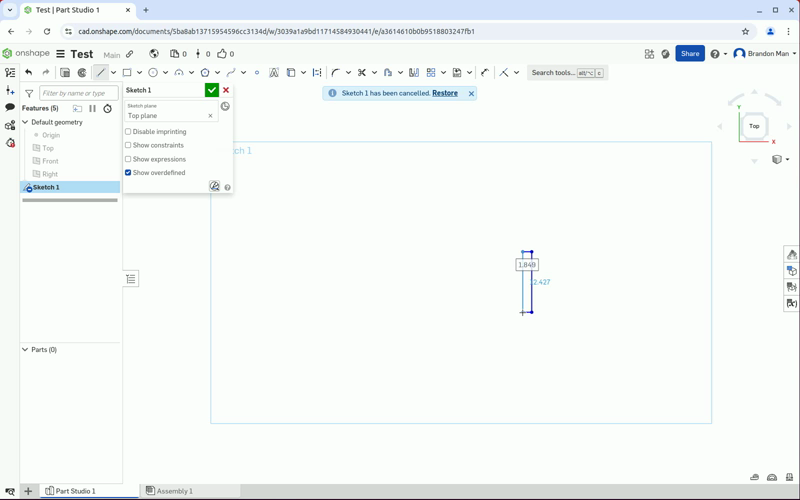
key(esc)
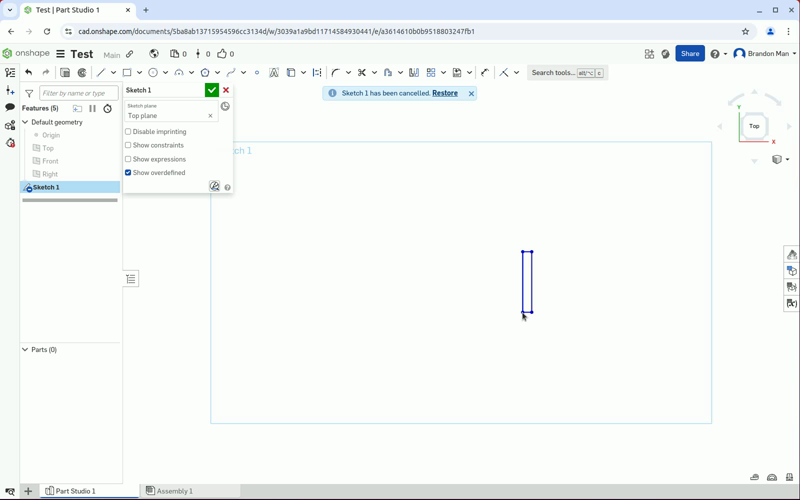
mouse_move(529, 276)
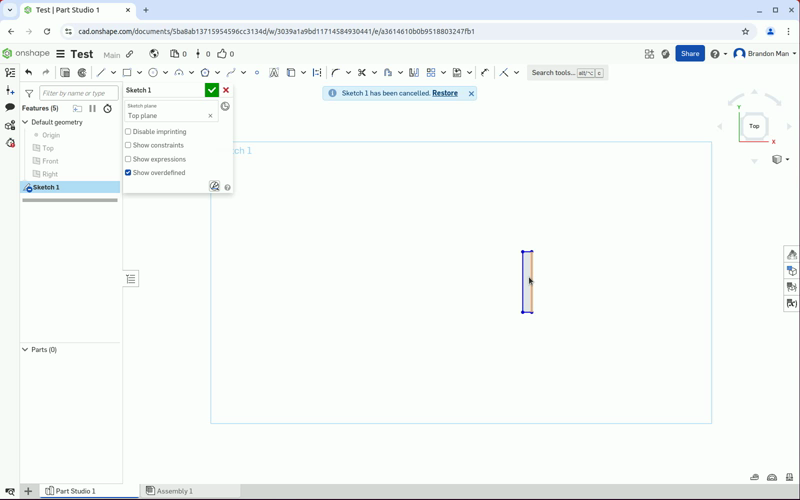
scroll(6)
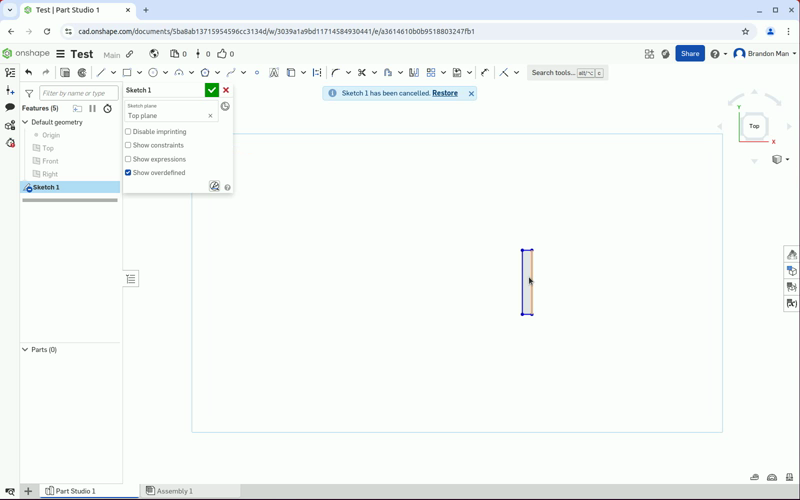
scroll(6)
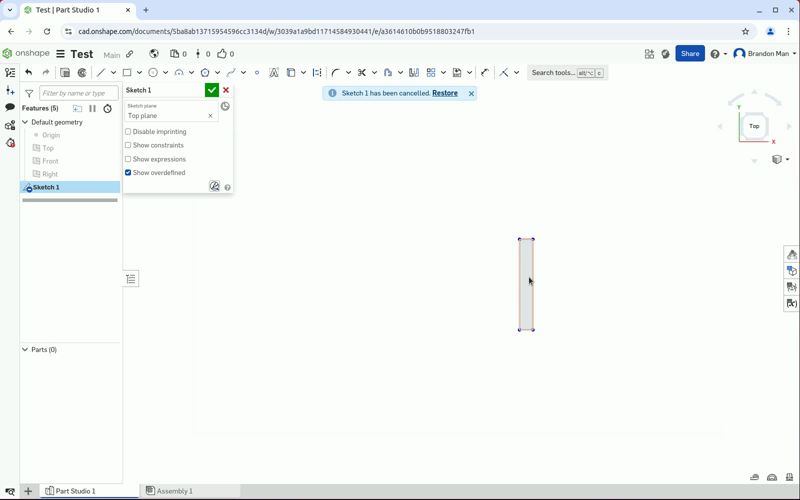
scroll(6)
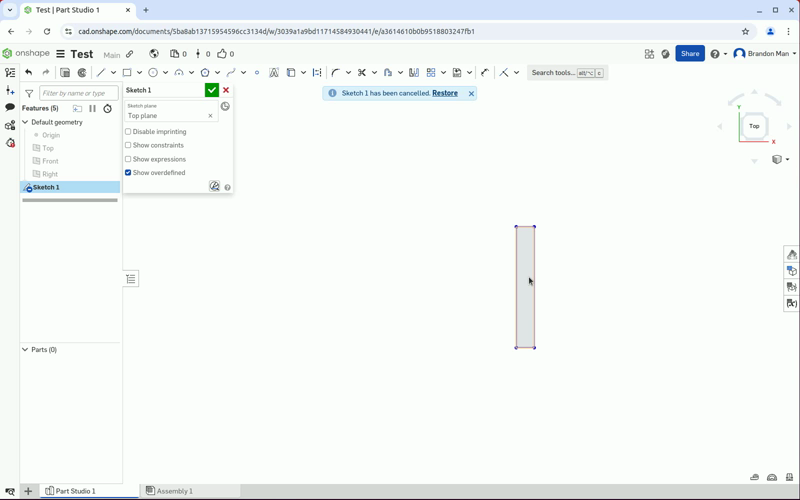
scroll(6)
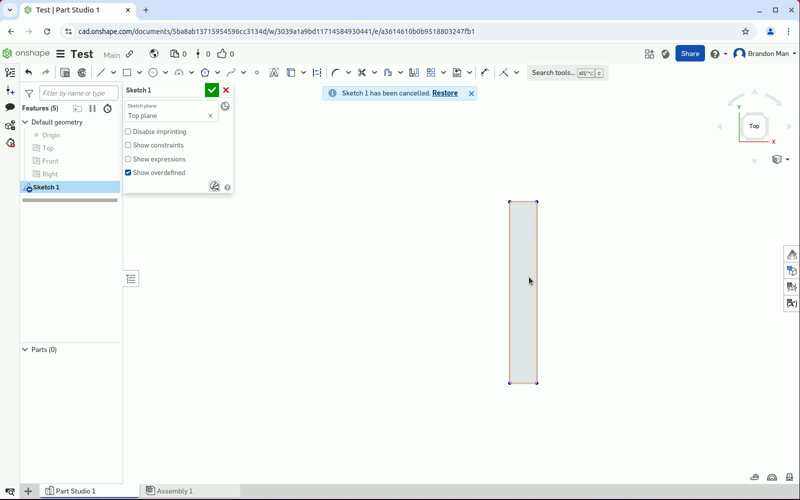
scroll(6)
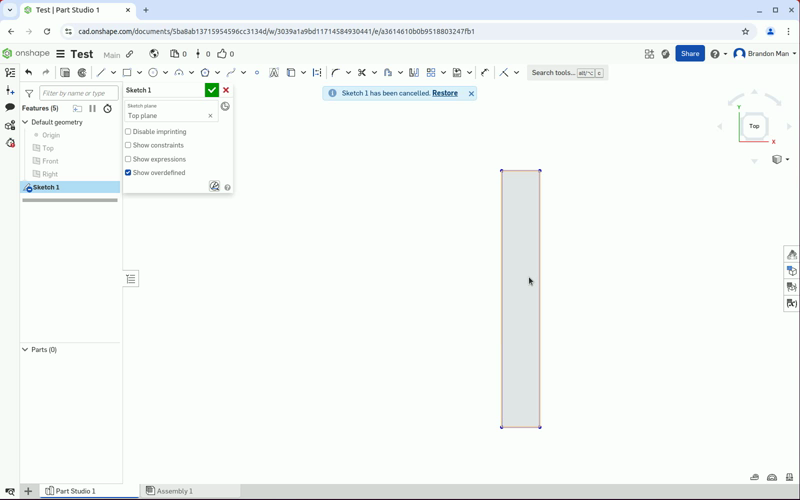
scroll(6)
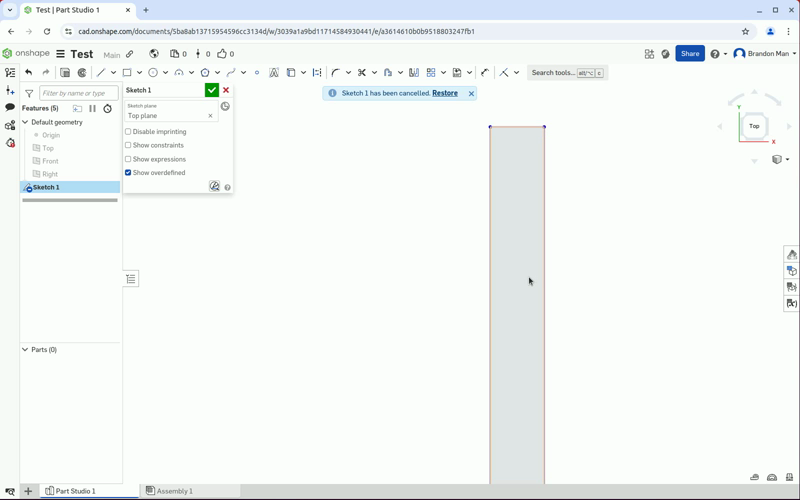
scroll(6)
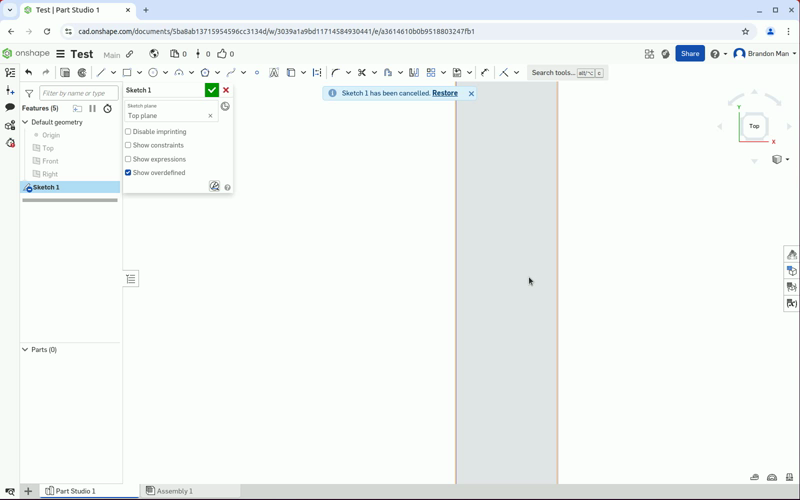
click(529, 276)
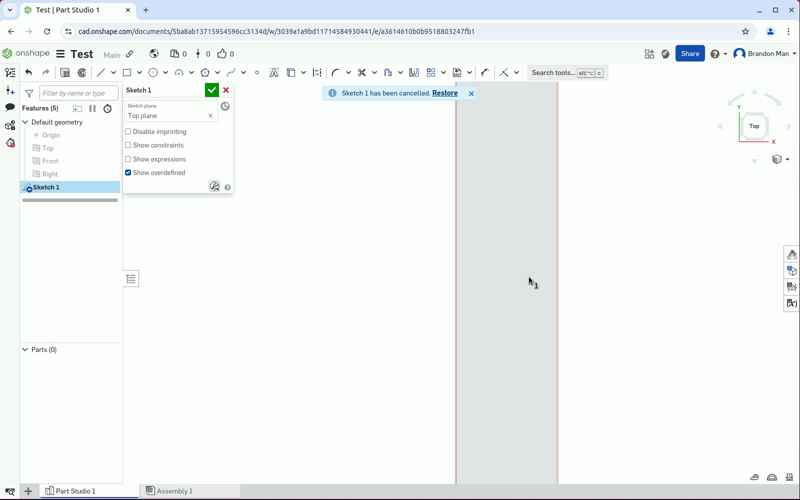
scroll(-6)
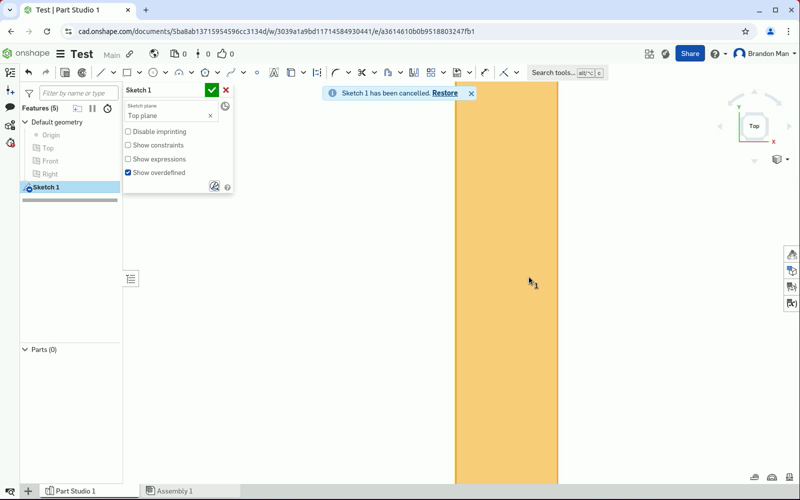
scroll(-6)
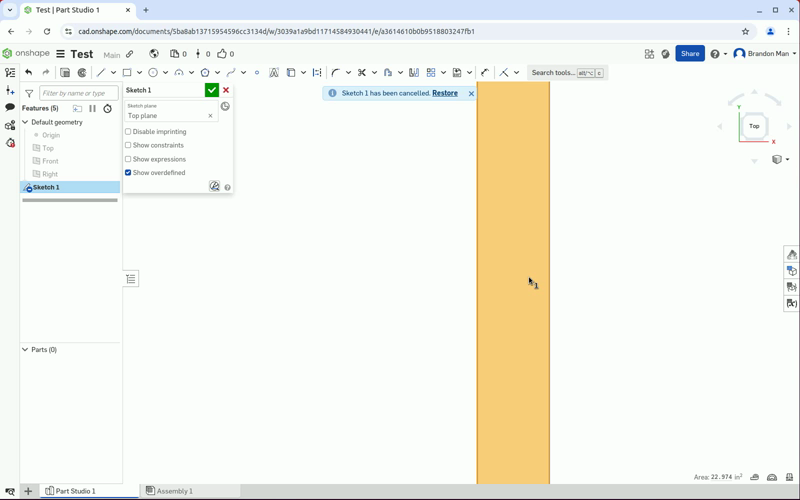
scroll(-6)
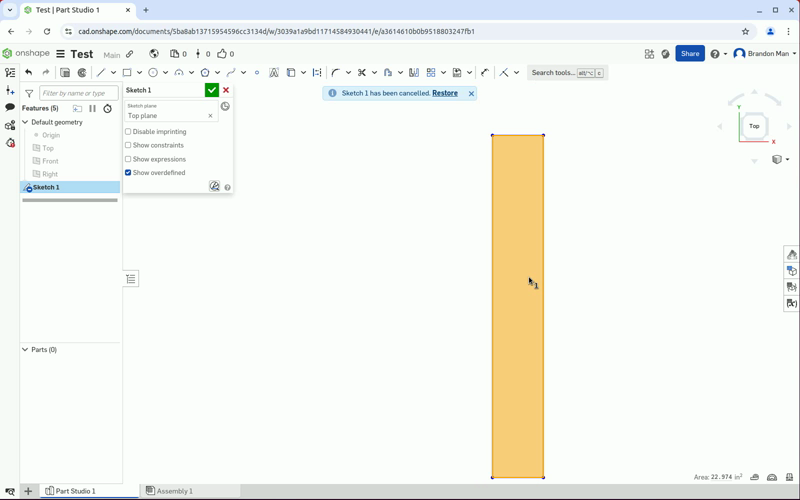
scroll(-6)
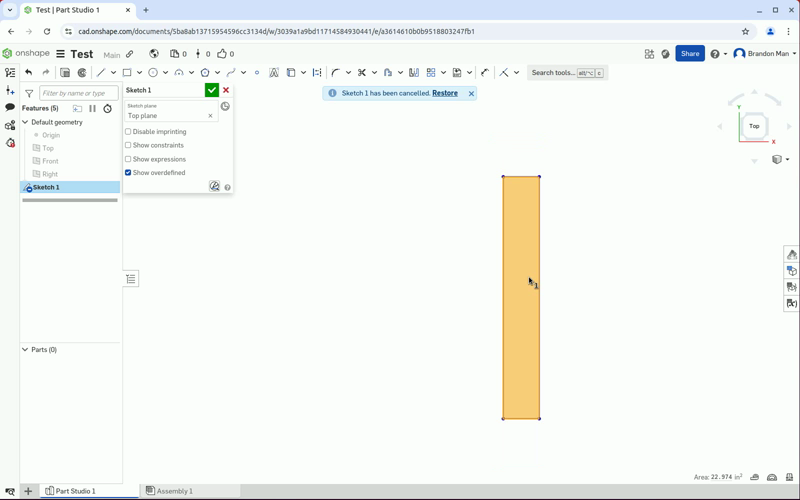
scroll(-6)
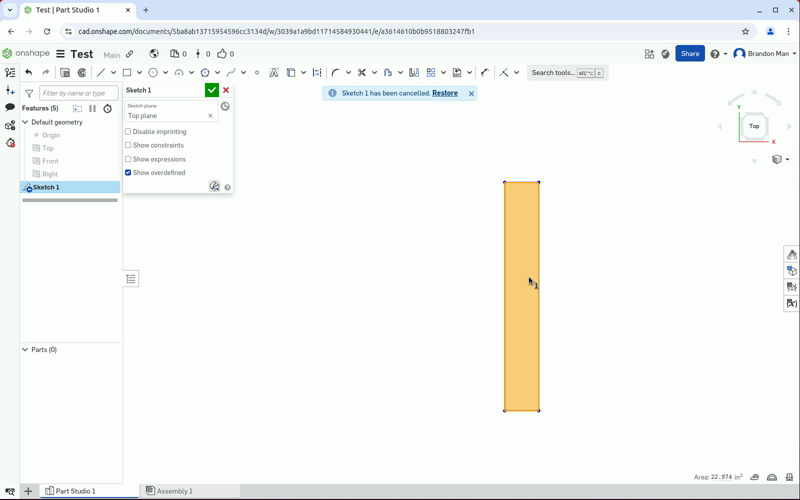
scroll(-6)
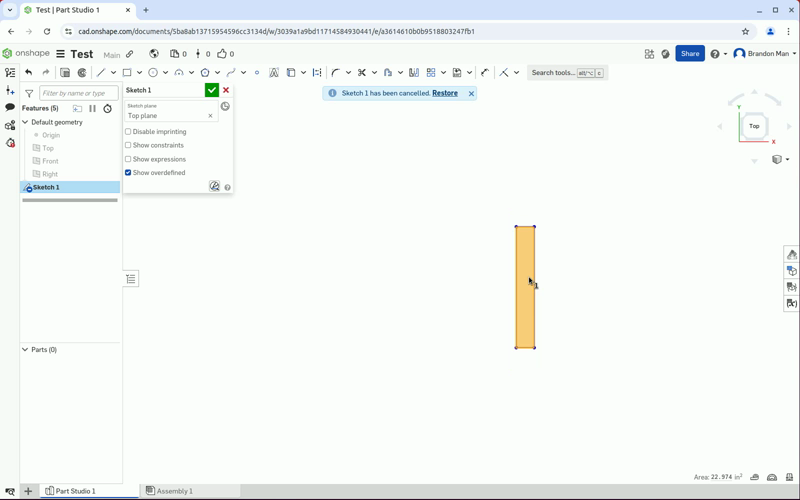
scroll(-6)
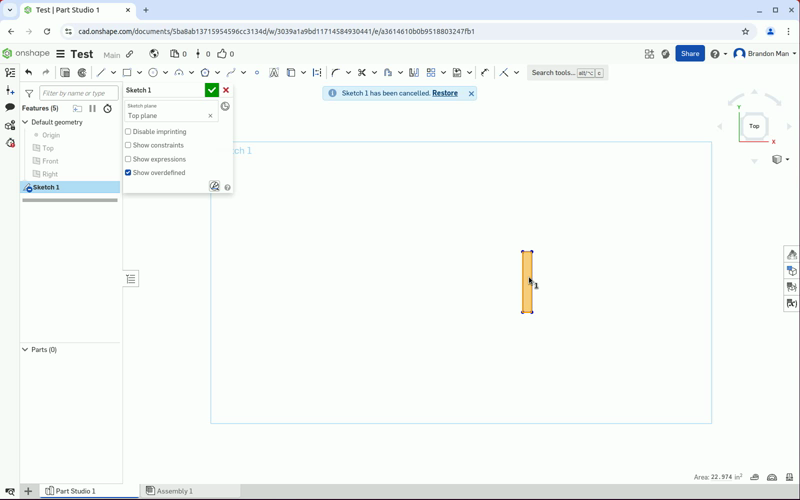
mouse_move(73, 352)
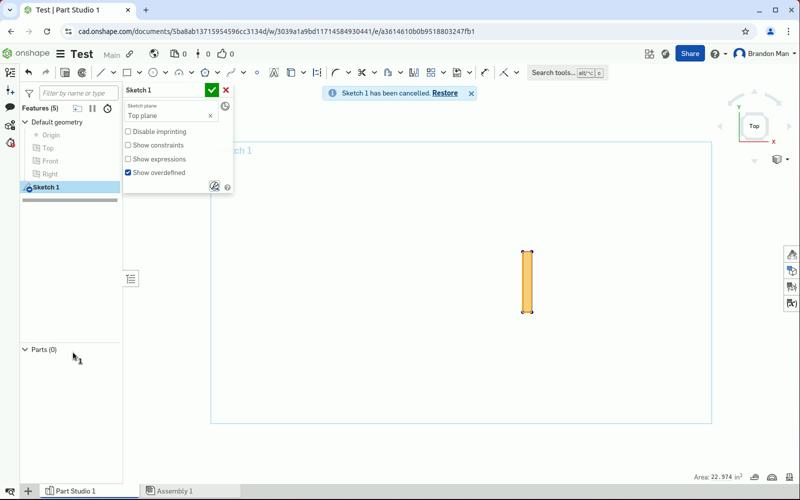
key(shift+y)
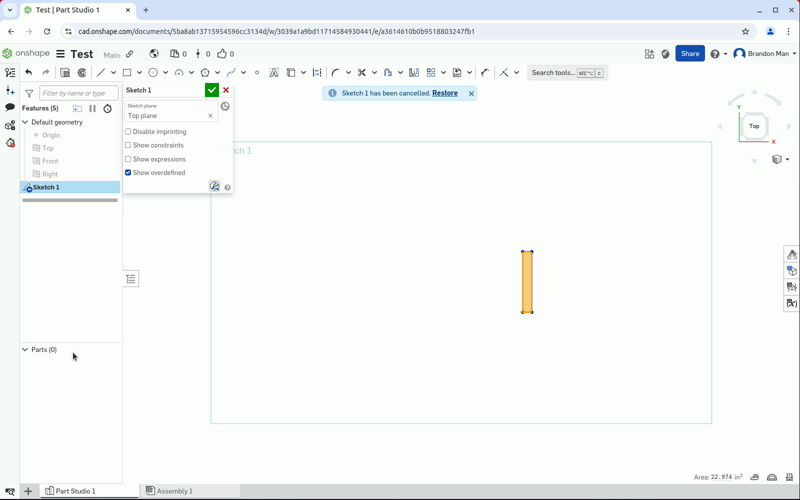
key(shift+e)
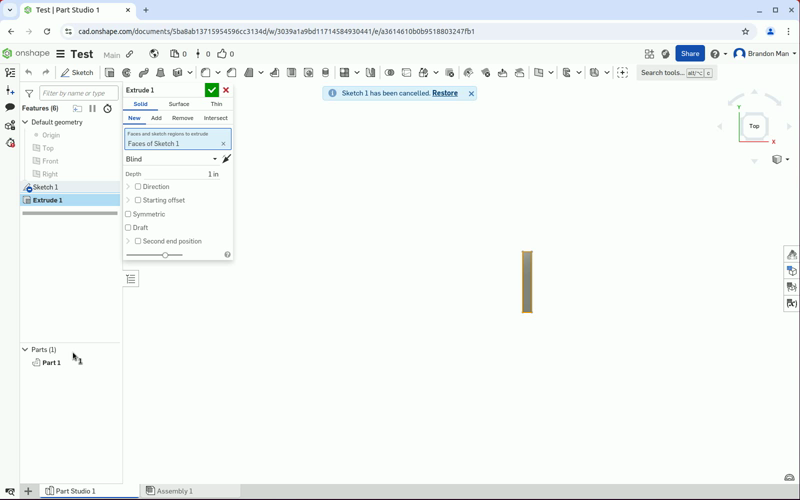
mouse_move(143, 106)
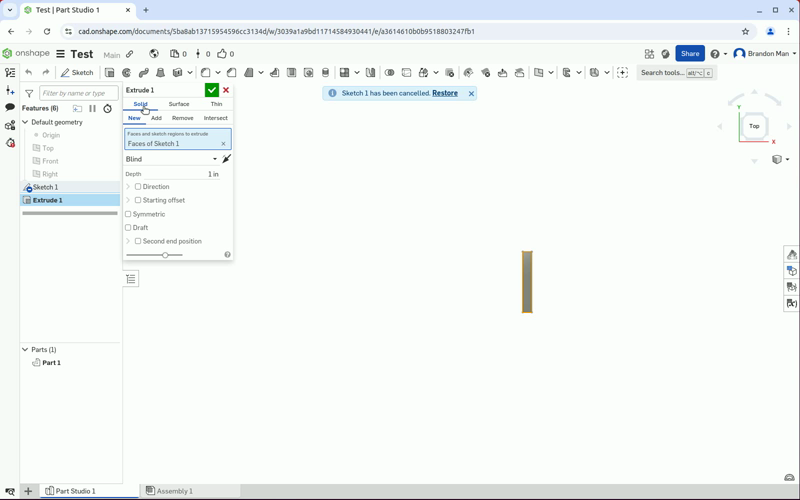
click(143, 106)
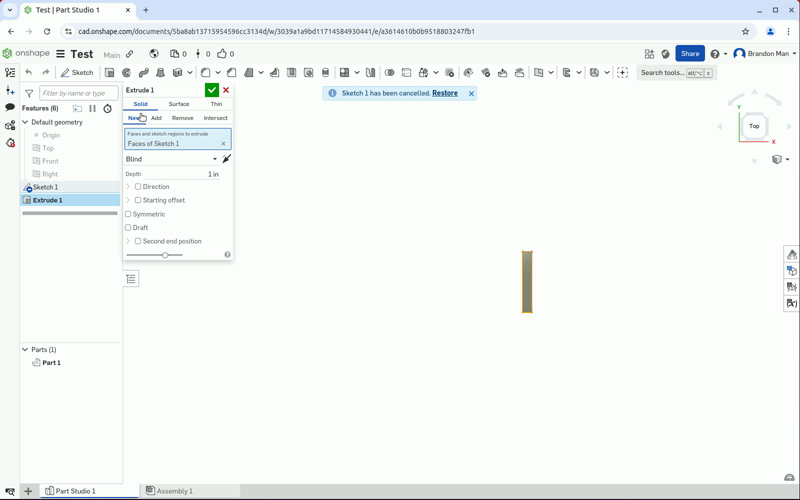
mouse_move(137, 120)
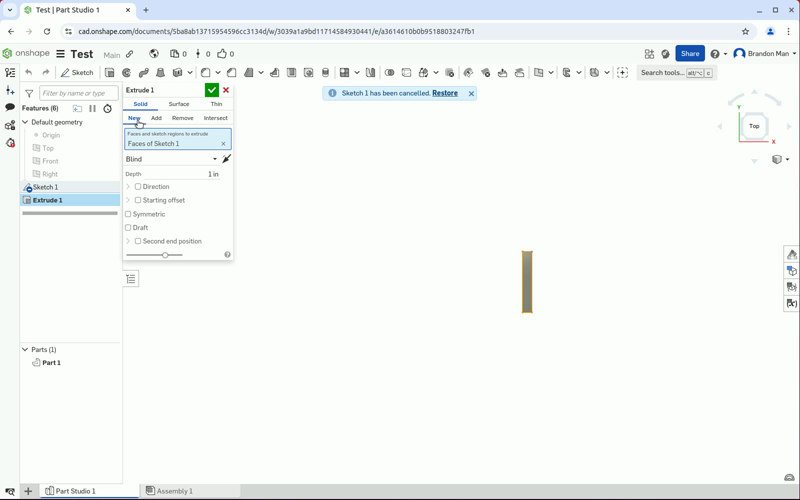
click(137, 120)
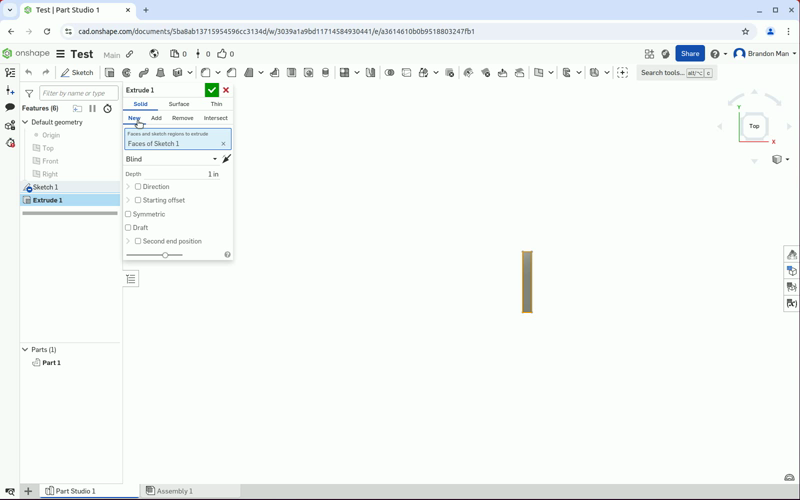
key(tab, 4)
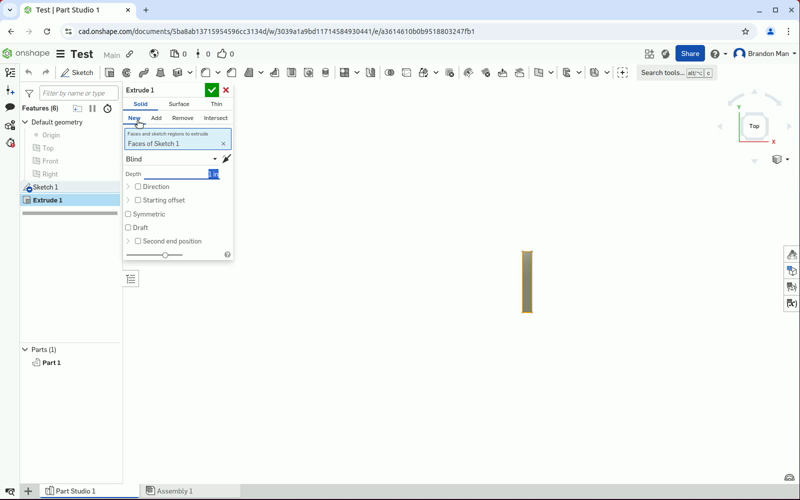
text(1.926)
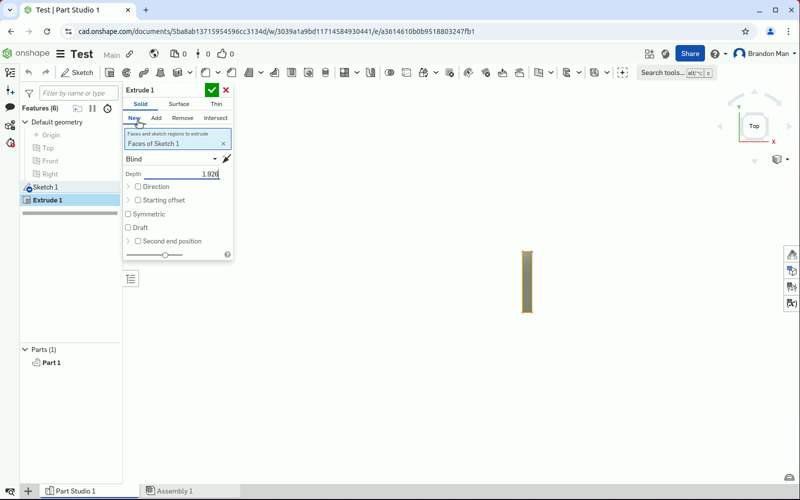
key(enter)
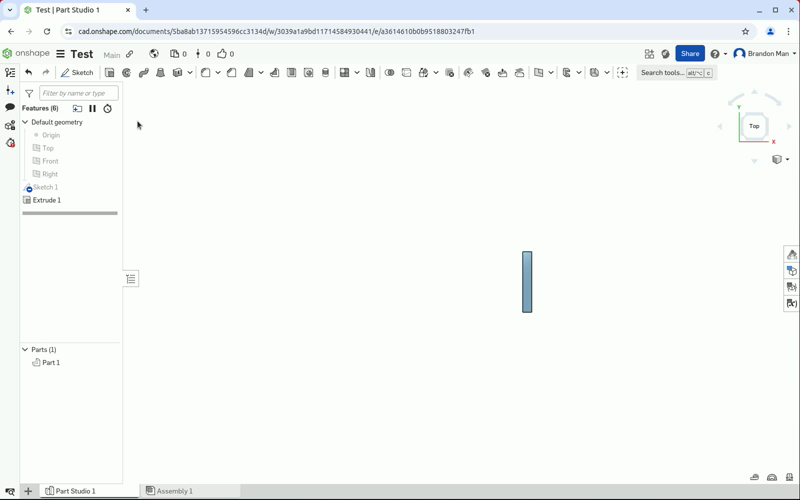
key(shift+h)
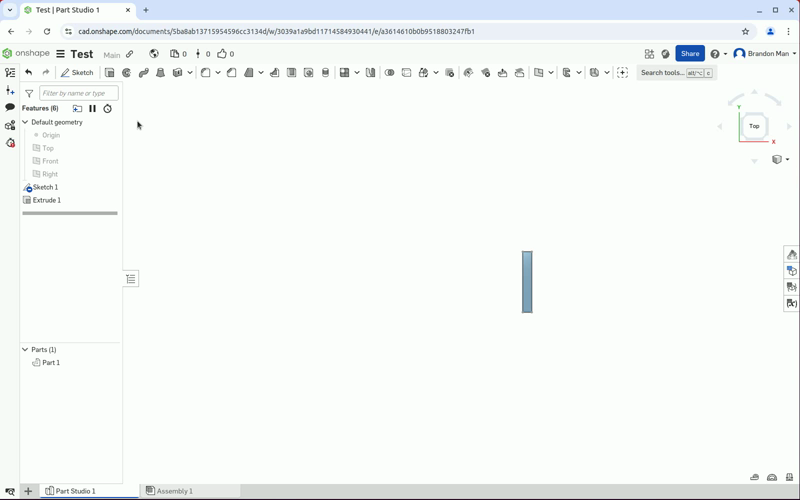
key(shift+h)
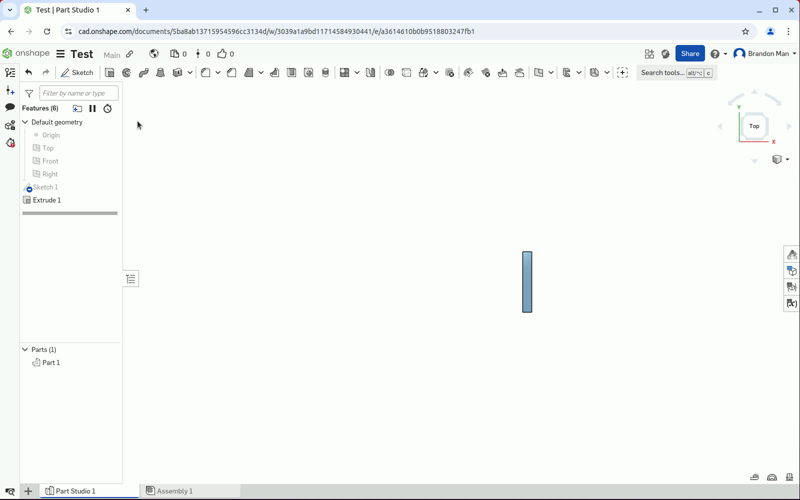
mouse_move(73, 189)
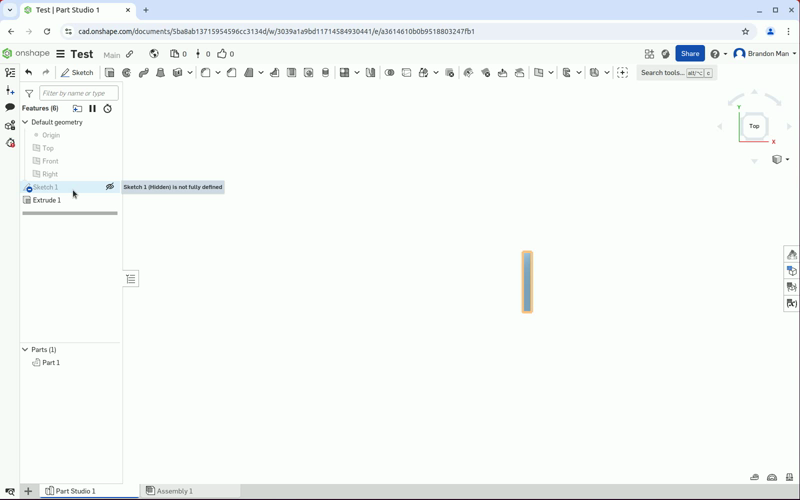
click(73, 189)
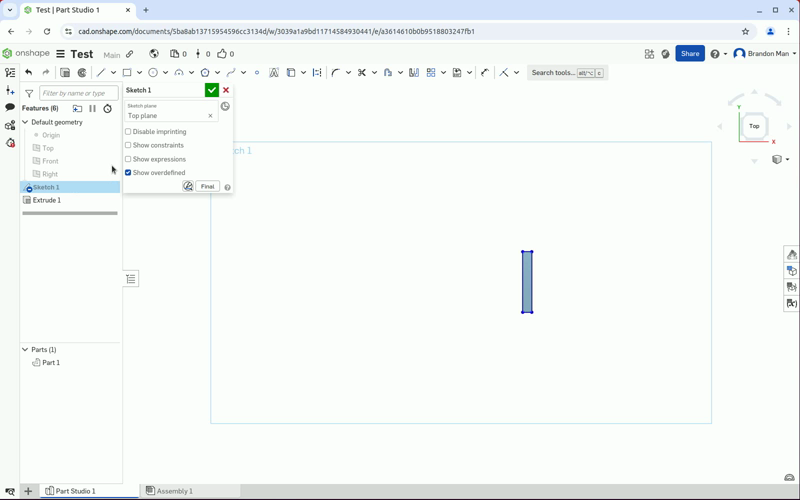
mouse_move(229, 92)
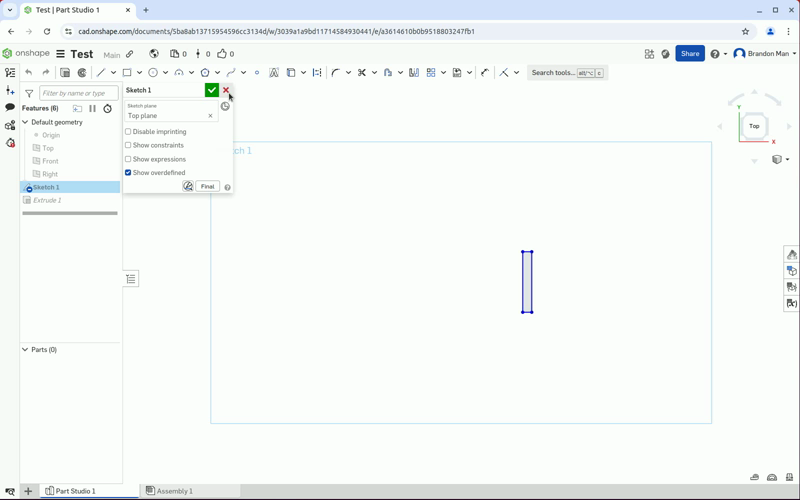
click(229, 92)
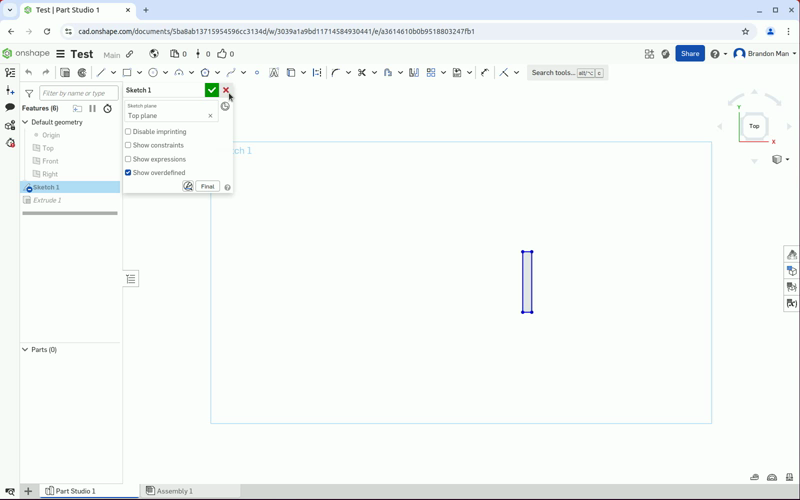
key(shift+s)
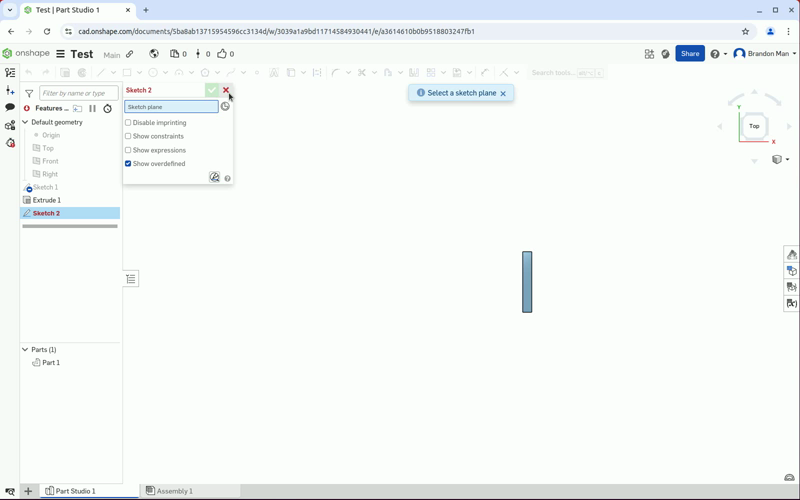
mouse_move(73, 150)
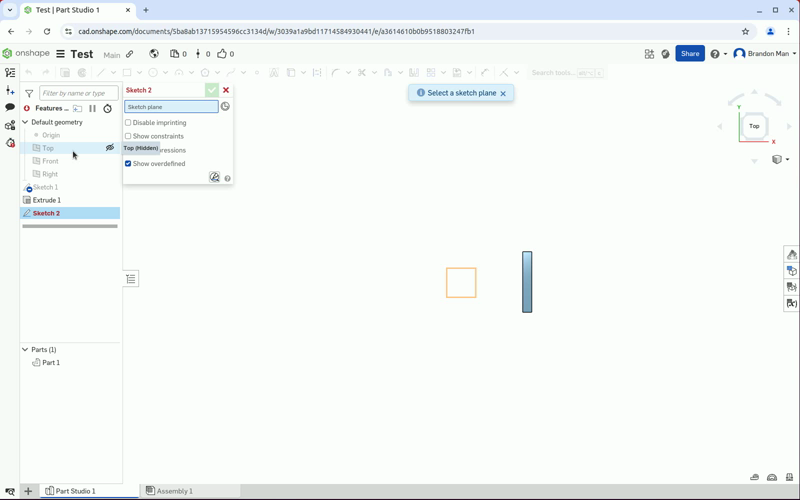
click(73, 150)
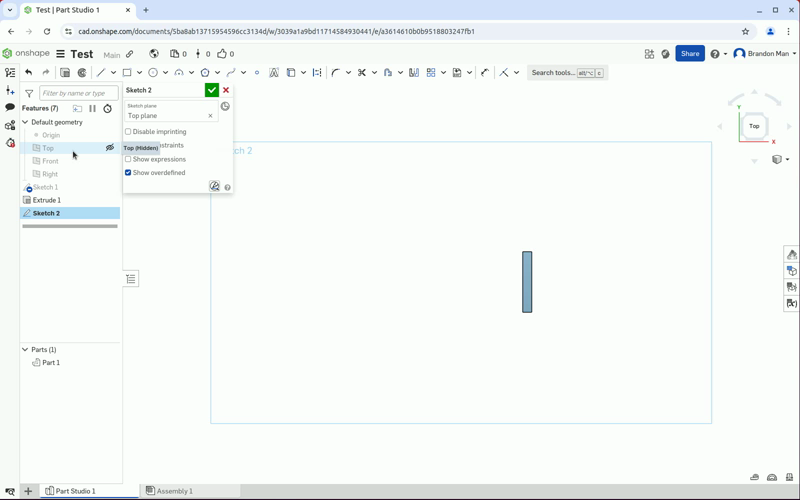
mouse_move(73, 352)
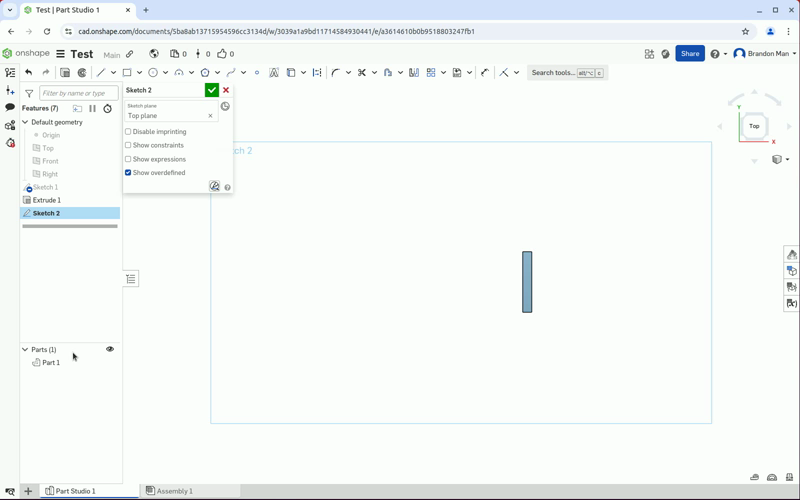
key(y)
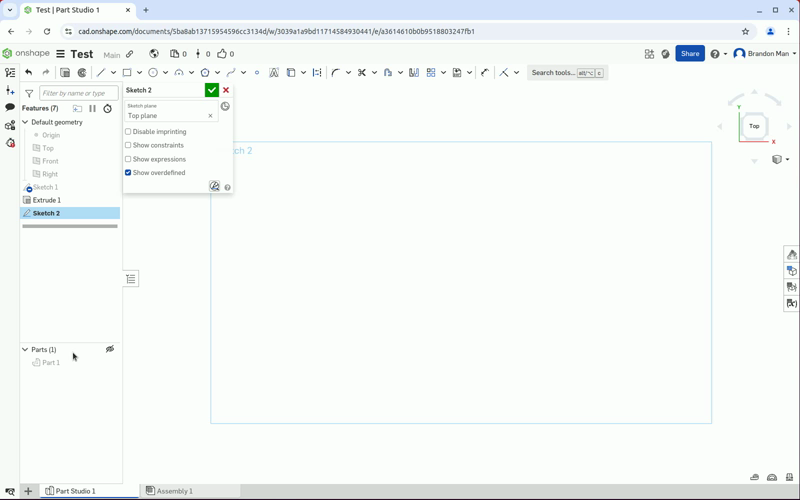
key(l)
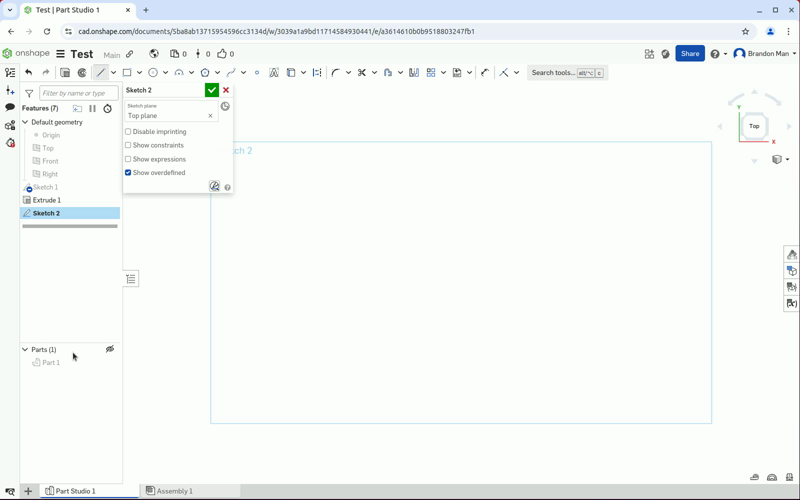
key_down(shift)
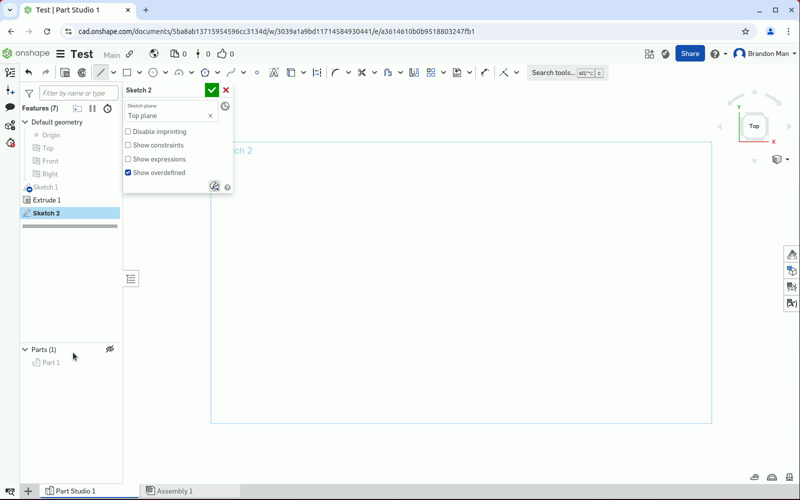
mouse_move(398, 395)
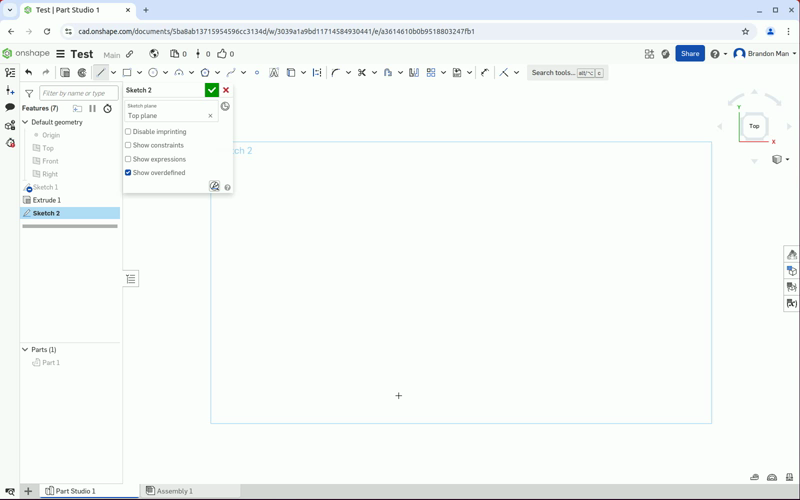
click(398, 395)
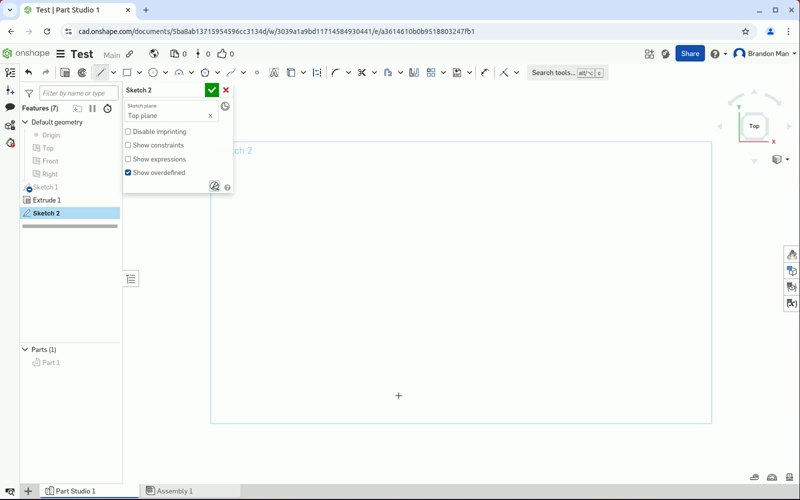
key_up(shift)
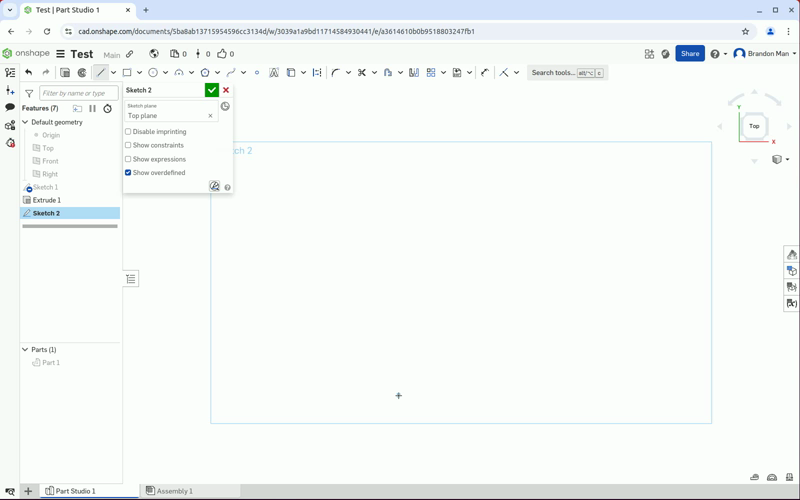
key_down(shift)
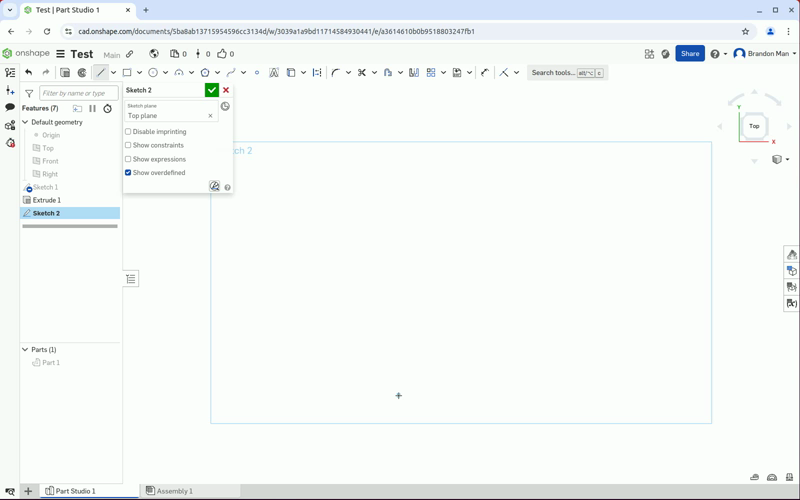
mouse_move(428, 395)
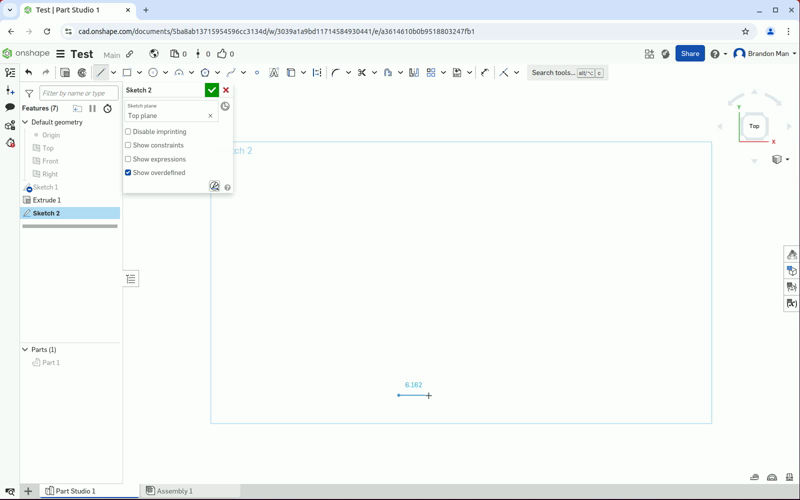
mouse_move(431, 395)
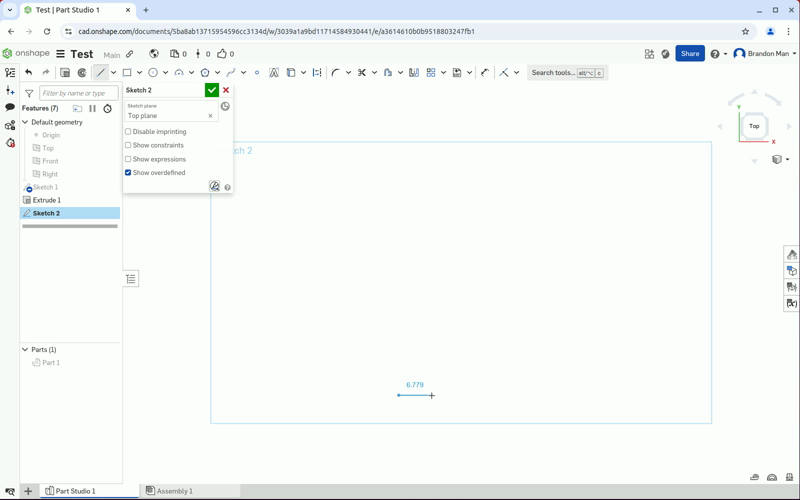
click(431, 395)
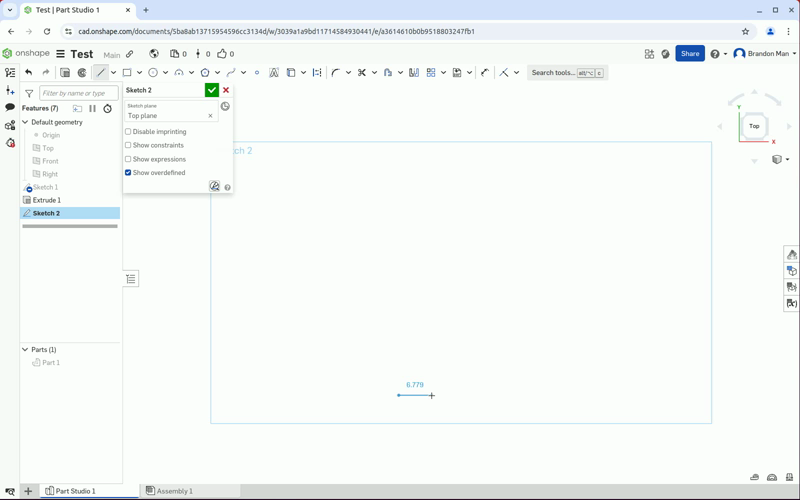
key_up(shift)
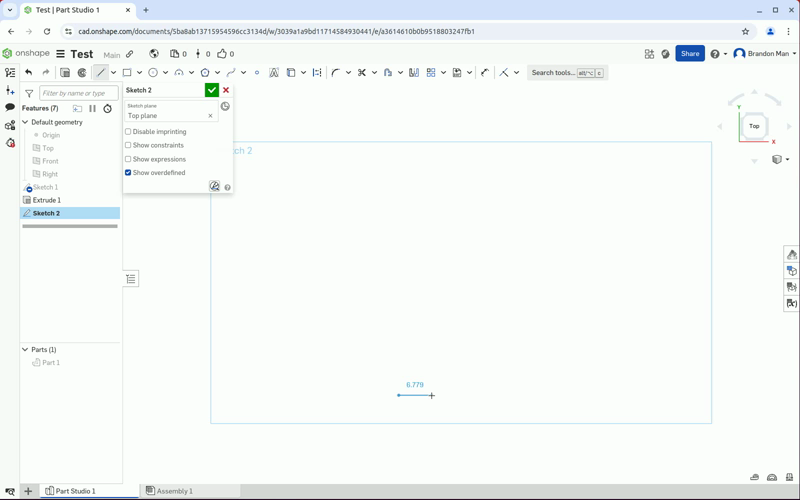
key_down(shift)
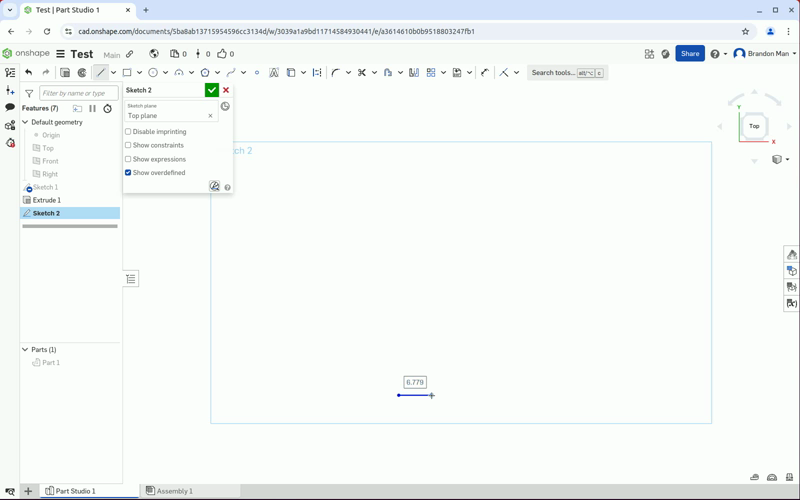
mouse_move(461, 395)
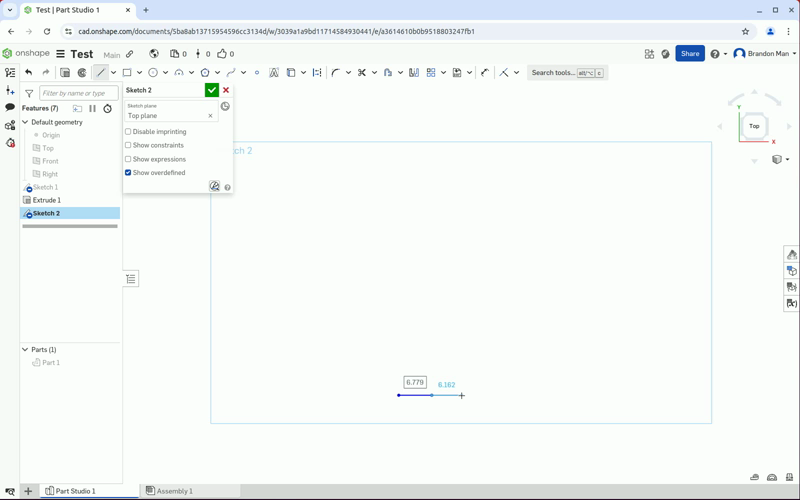
mouse_move(431, 386)
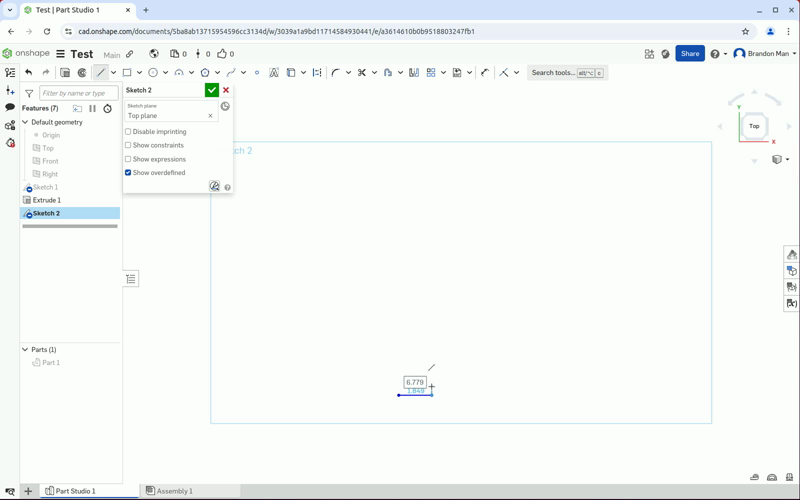
click(431, 386)
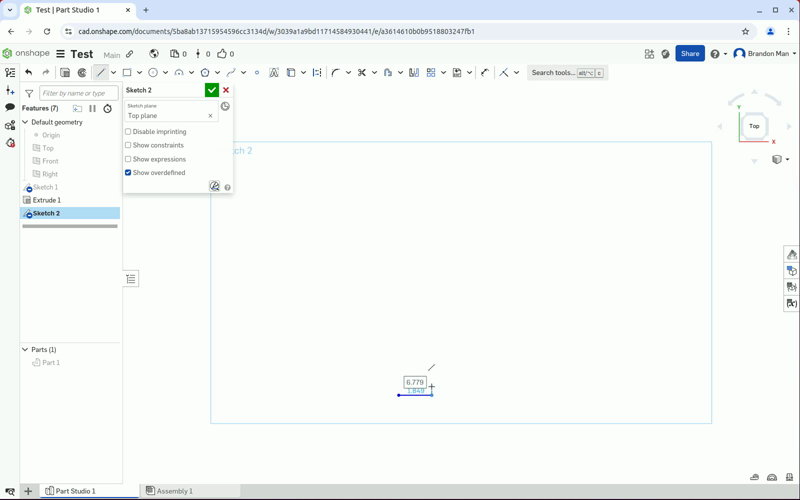
key_up(shift)
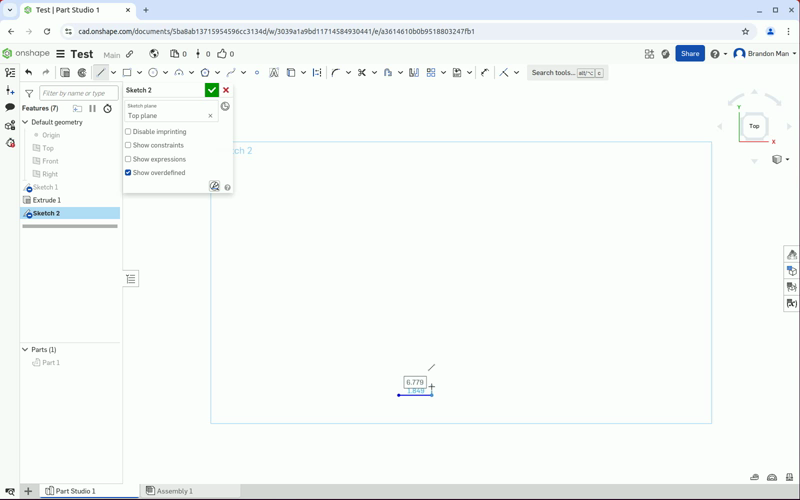
key_down(shift)
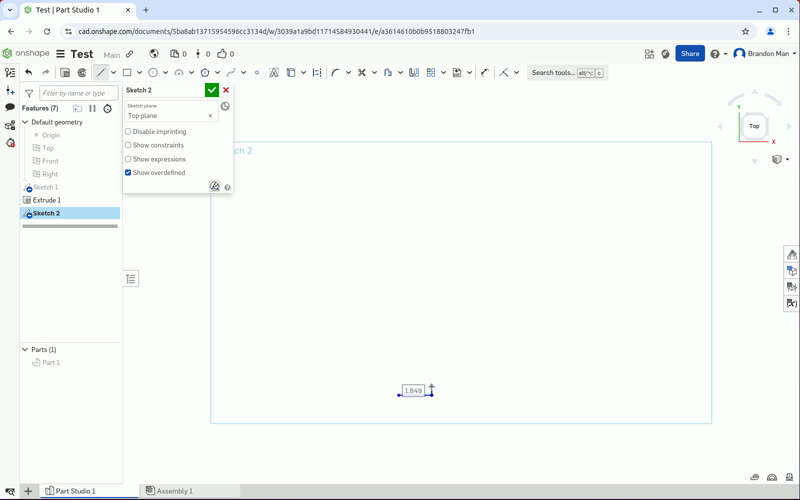
mouse_move(461, 386)
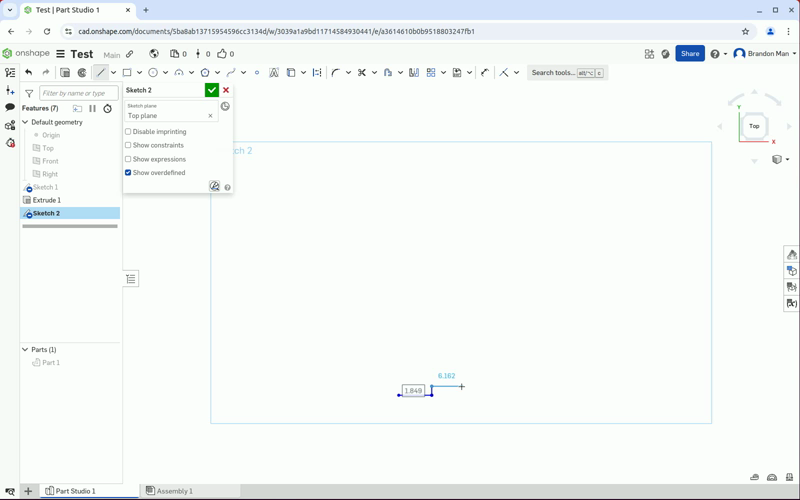
mouse_move(490, 386)
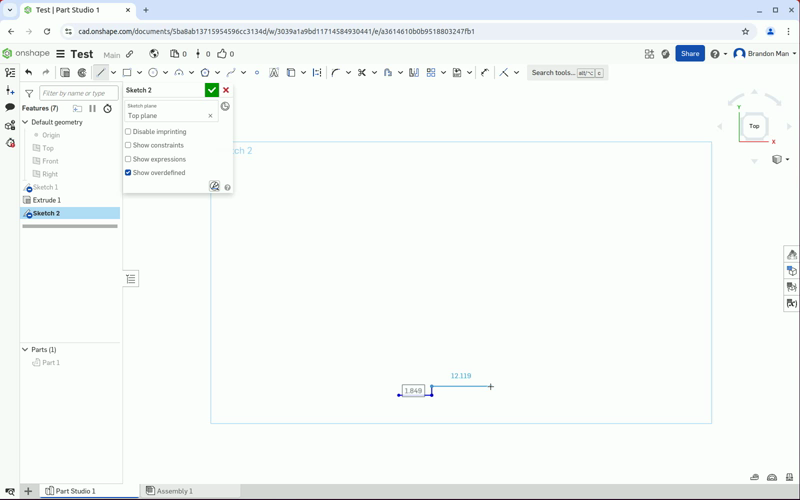
click(490, 386)
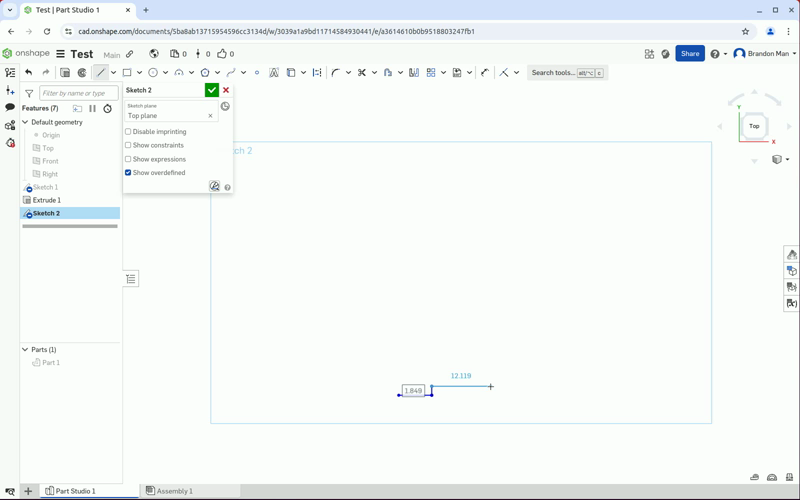
key_up(shift)
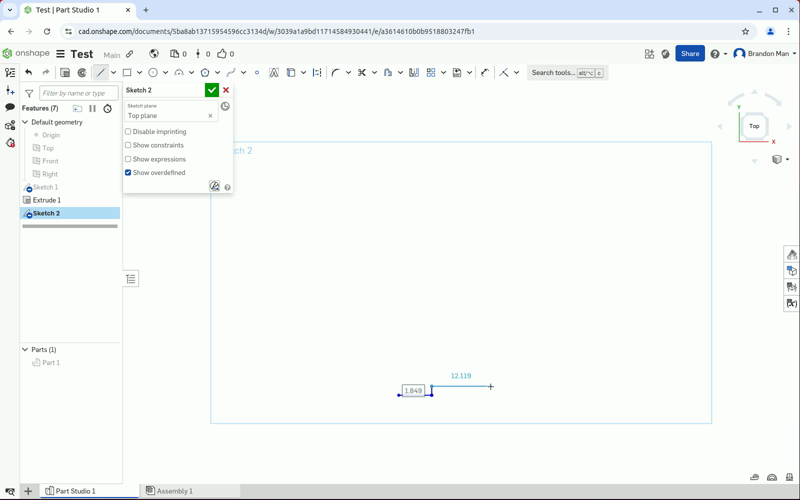
key_down(shift)
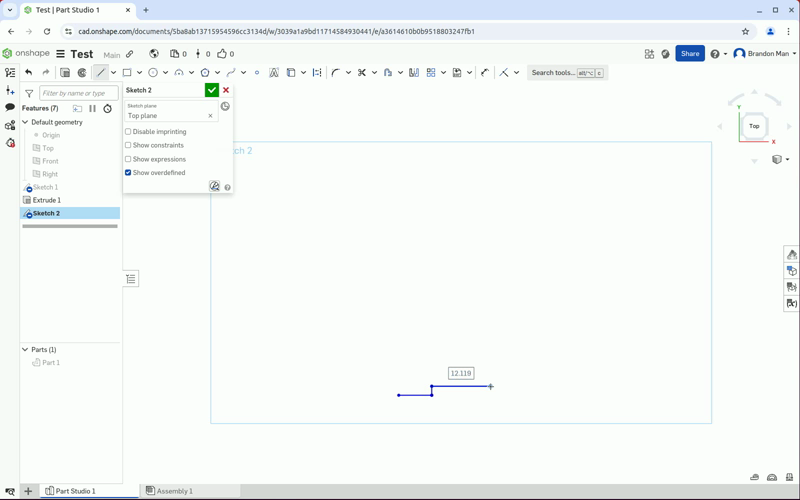
mouse_move(520, 386)
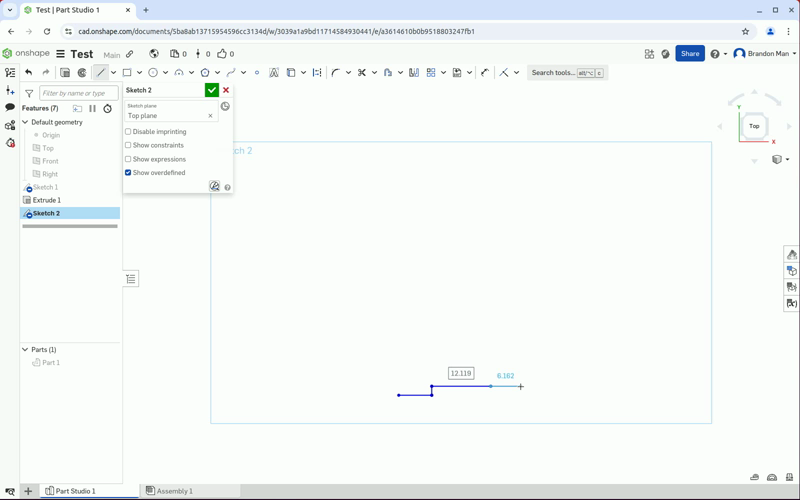
mouse_move(490, 395)
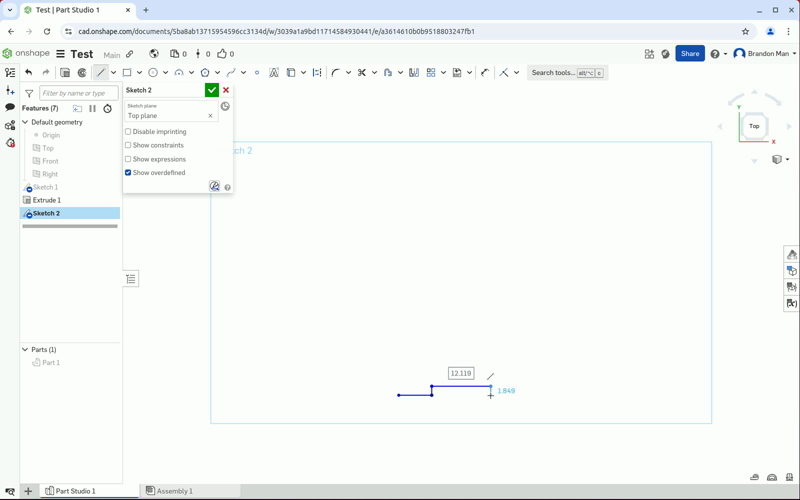
click(490, 395)
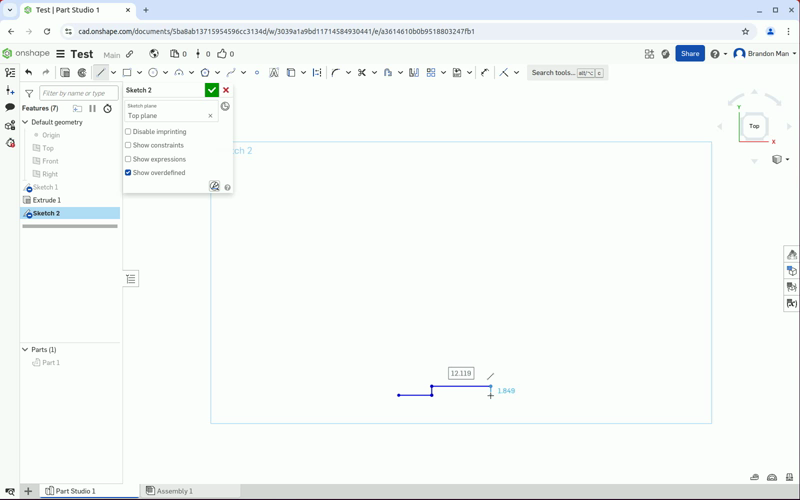
key_up(shift)
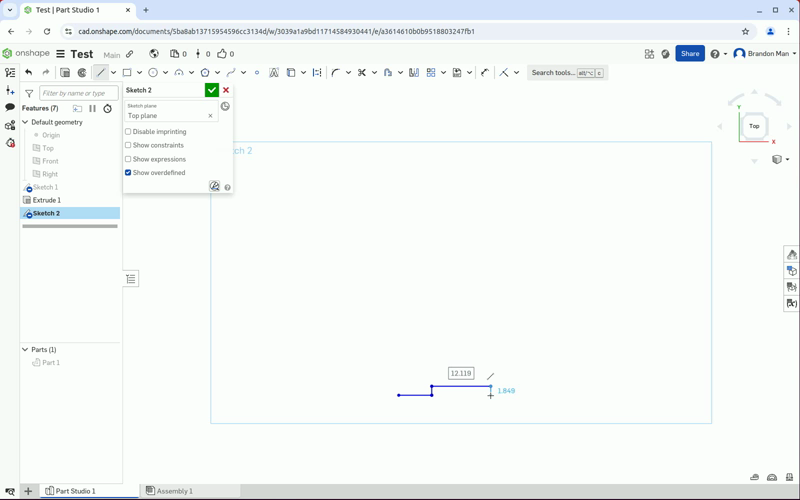
key_down(shift)
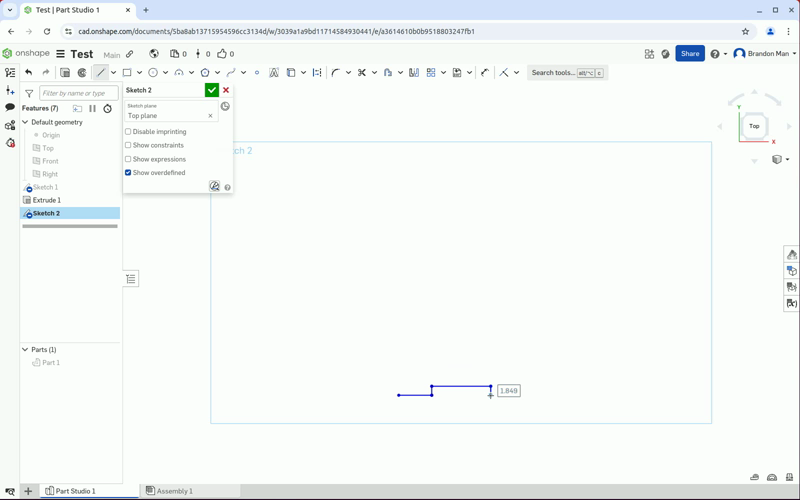
mouse_move(520, 395)
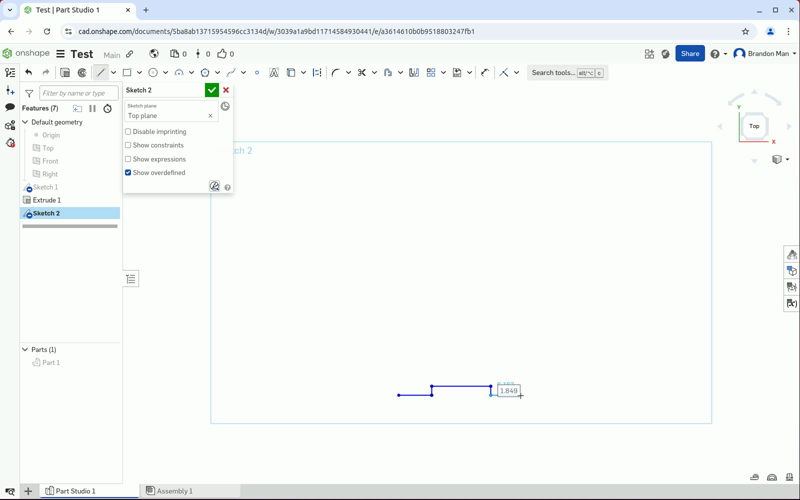
mouse_move(521, 395)
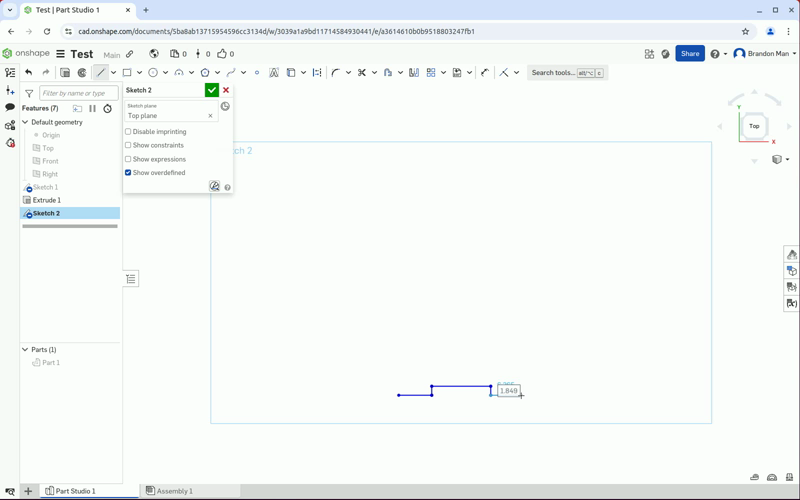
click(521, 395)
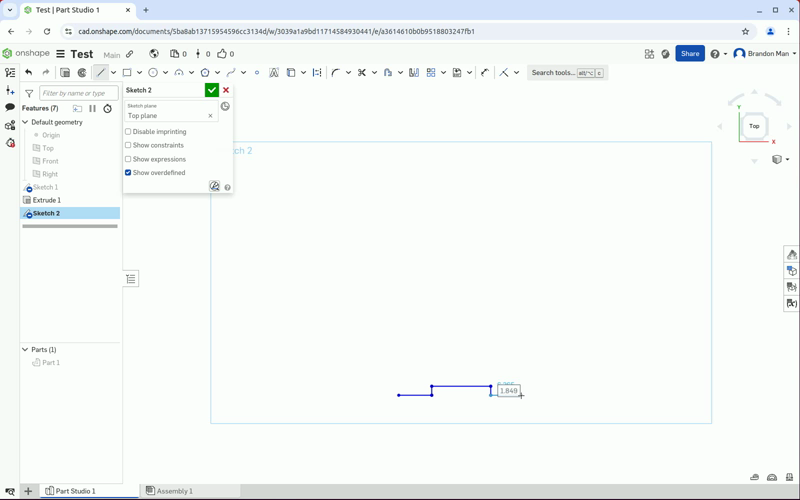
key_up(shift)
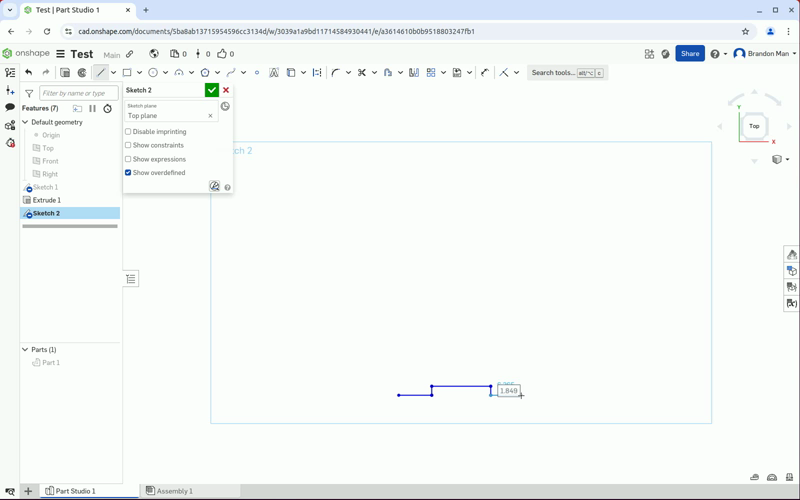
key_down(shift)
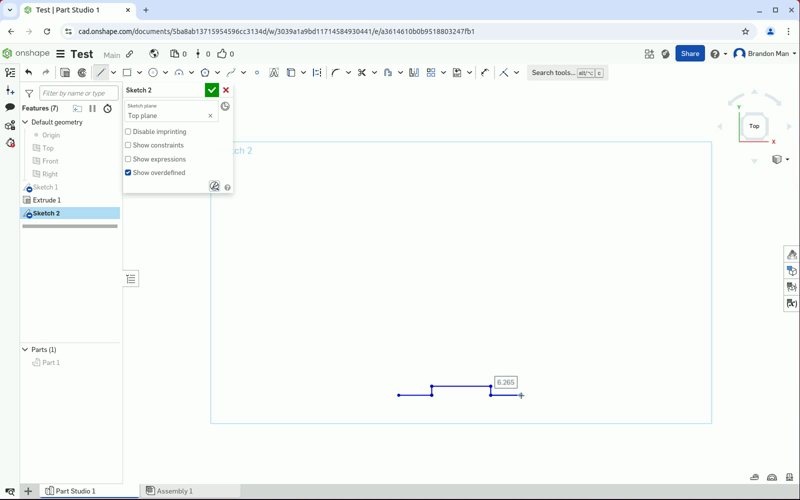
mouse_move(521, 312)
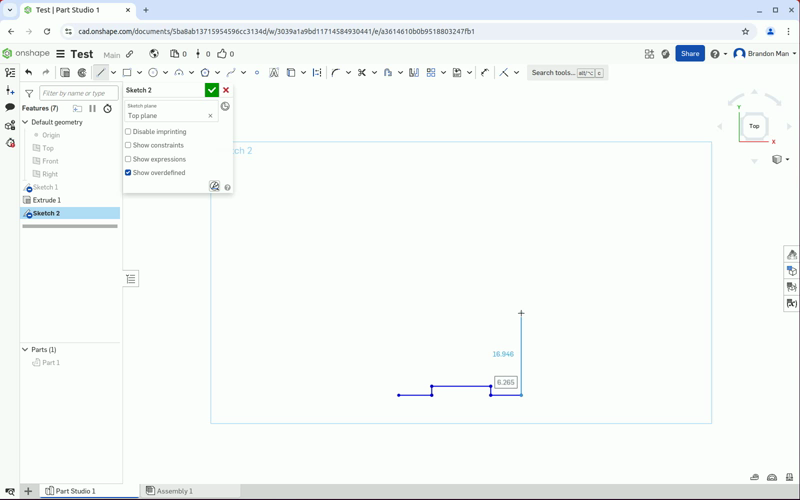
click(521, 312)
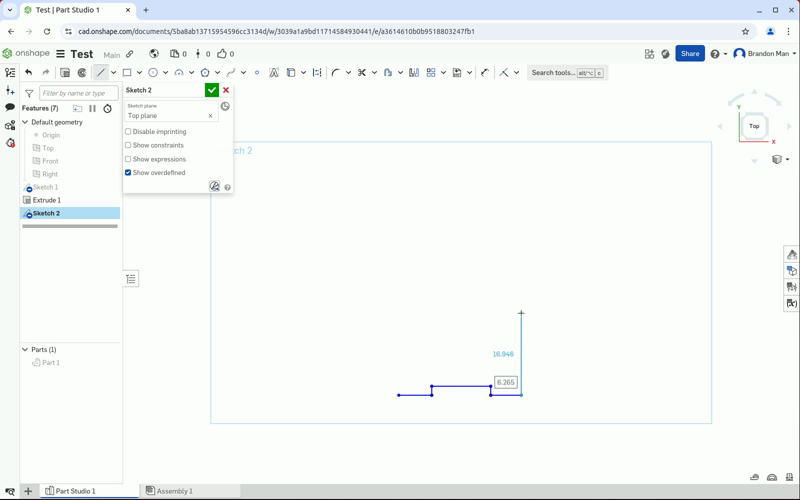
key_up(shift)
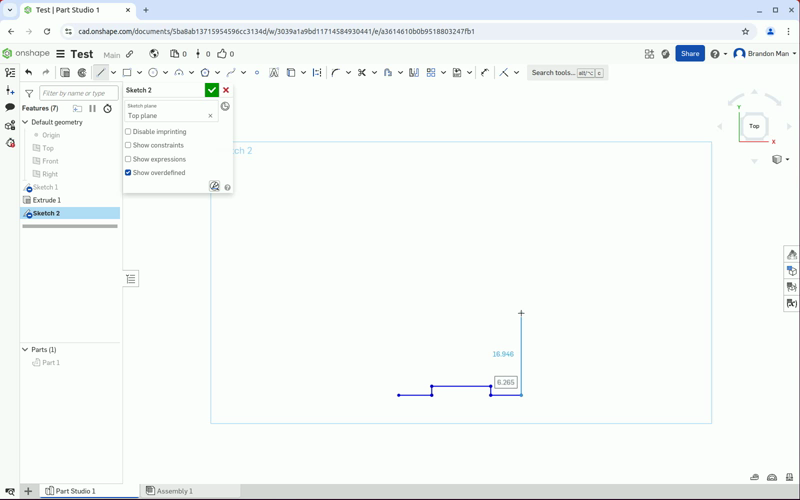
key_down(shift)
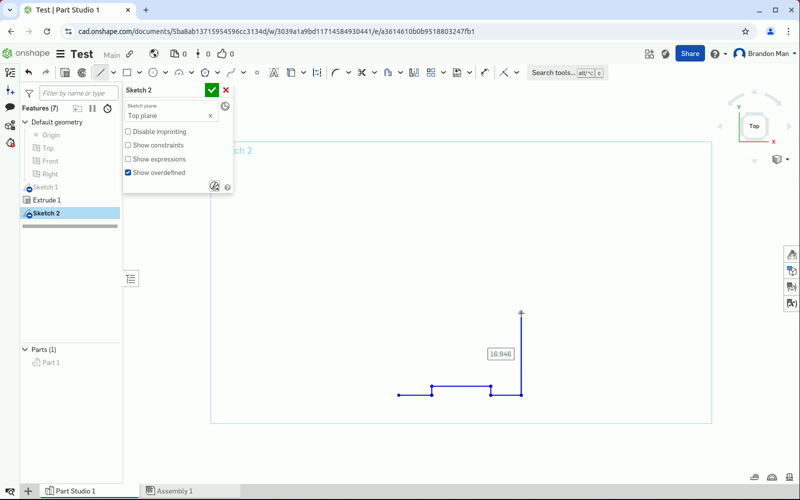
mouse_move(551, 312)
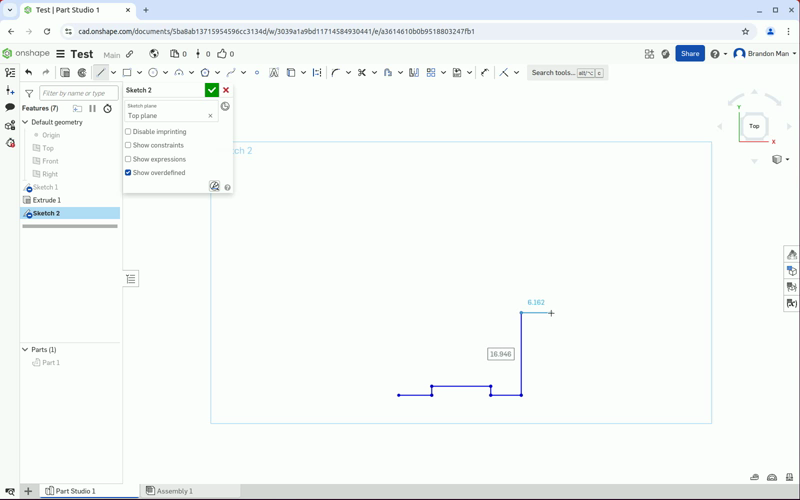
mouse_move(521, 254)
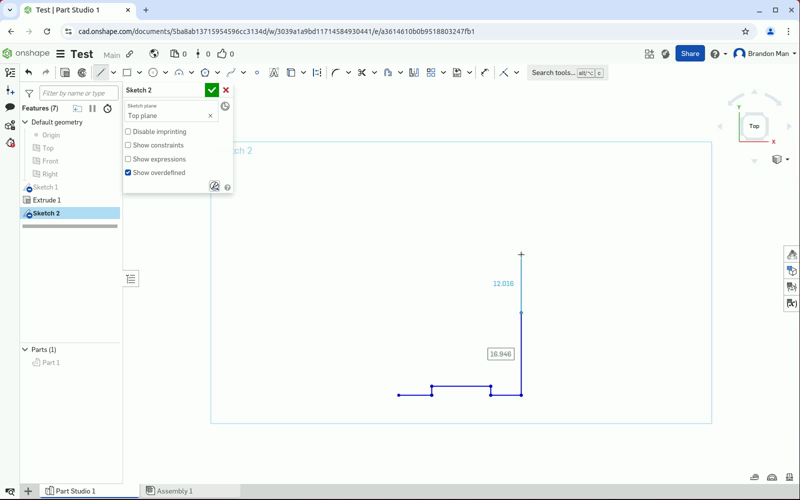
click(521, 254)
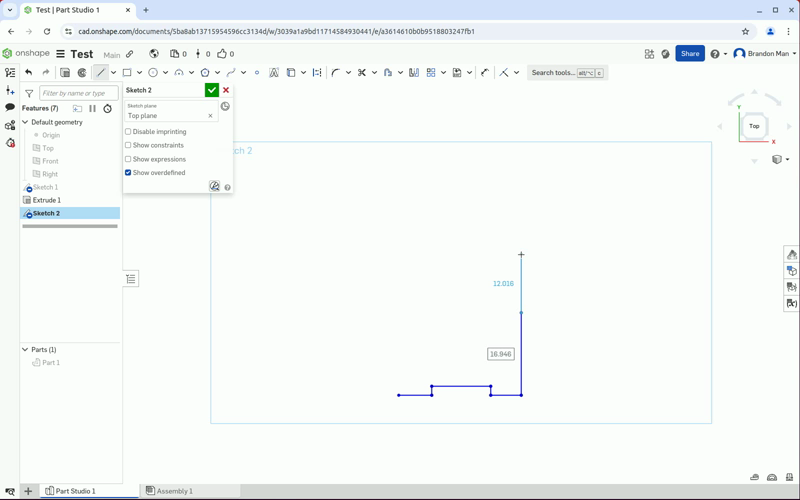
key_up(shift)
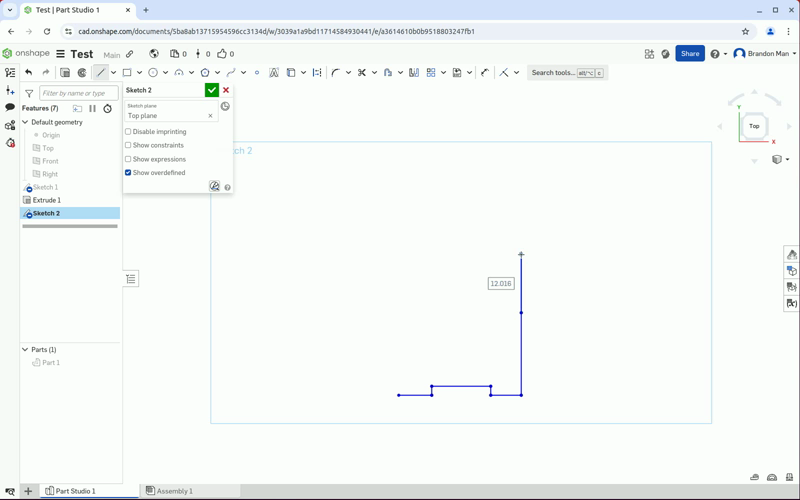
key_down(shift)
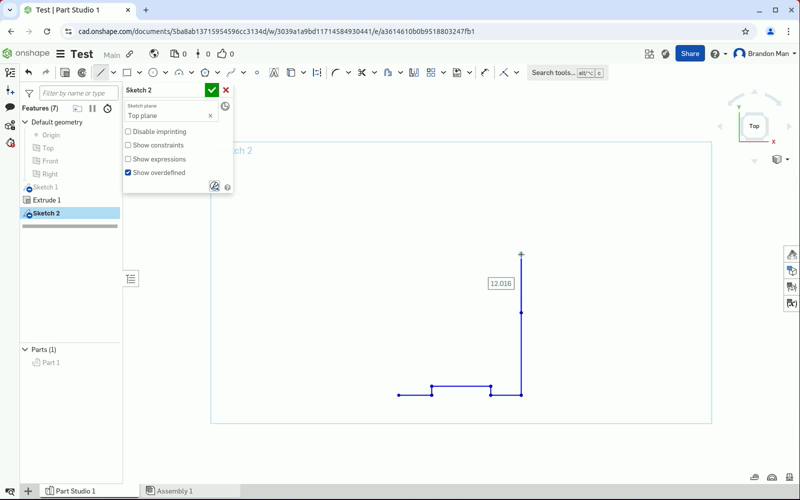
mouse_move(521, 171)
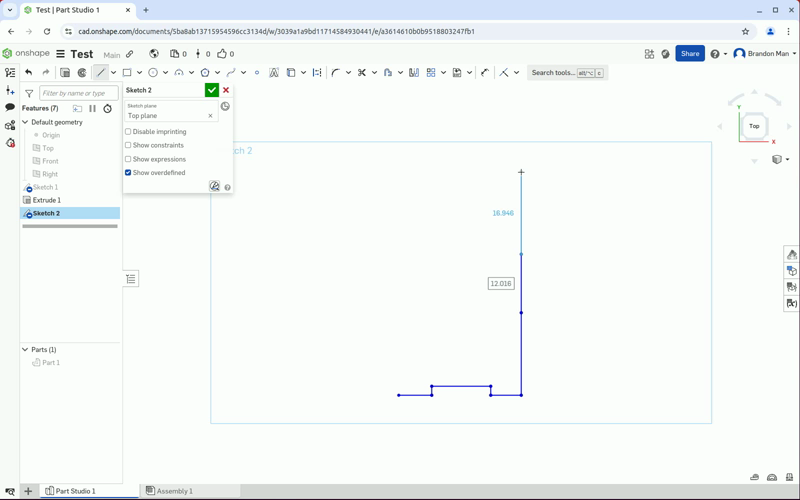
click(521, 171)
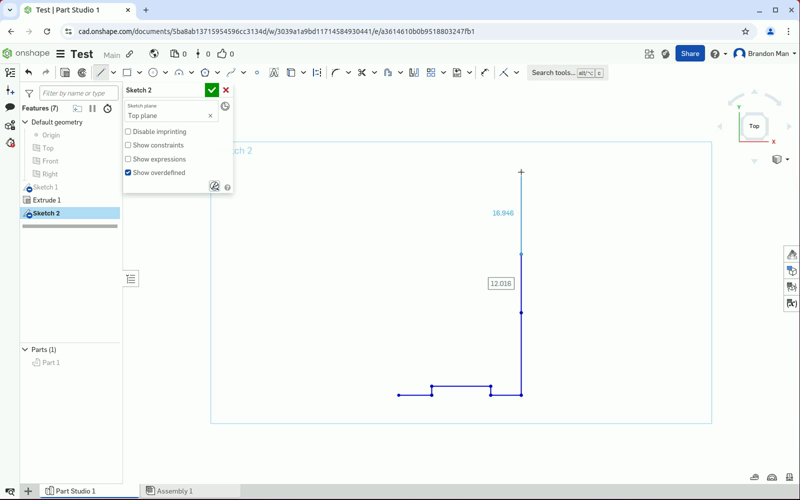
key_up(shift)
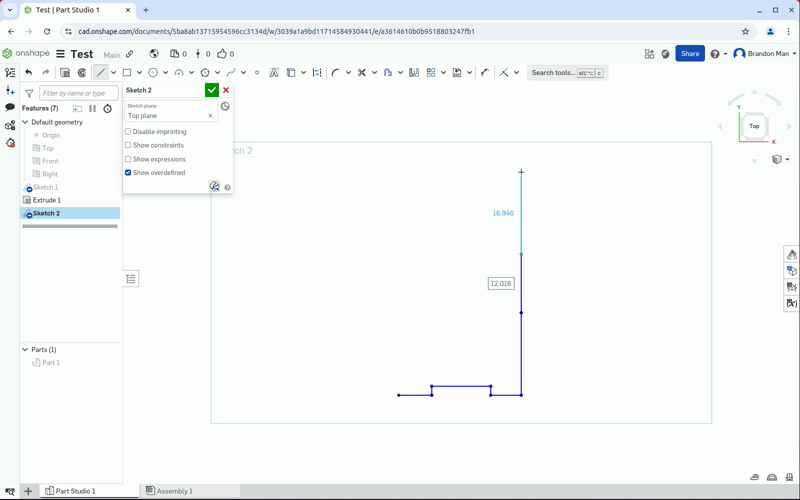
key_down(shift)
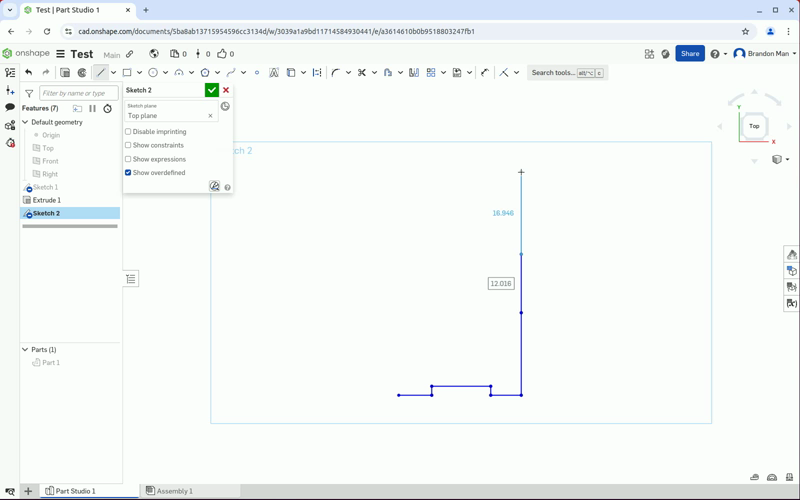
mouse_move(551, 171)
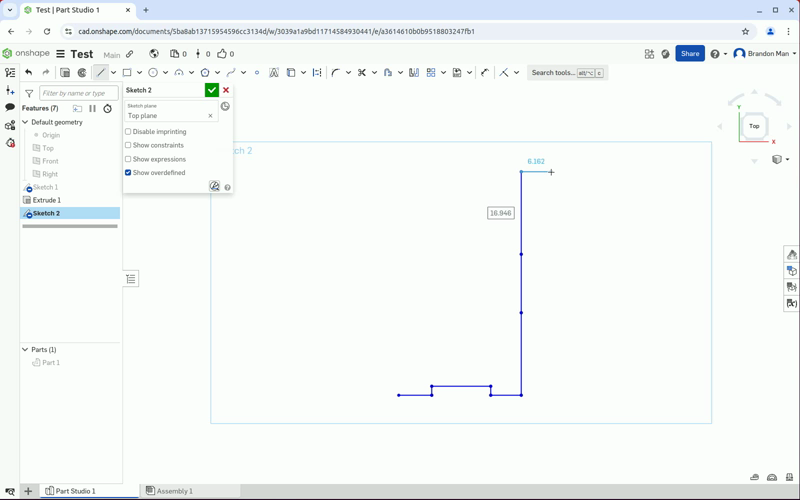
mouse_move(490, 171)
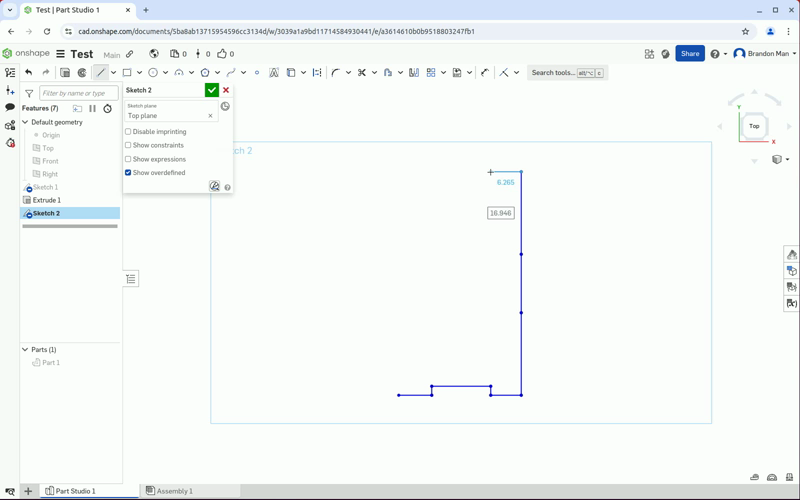
click(490, 171)
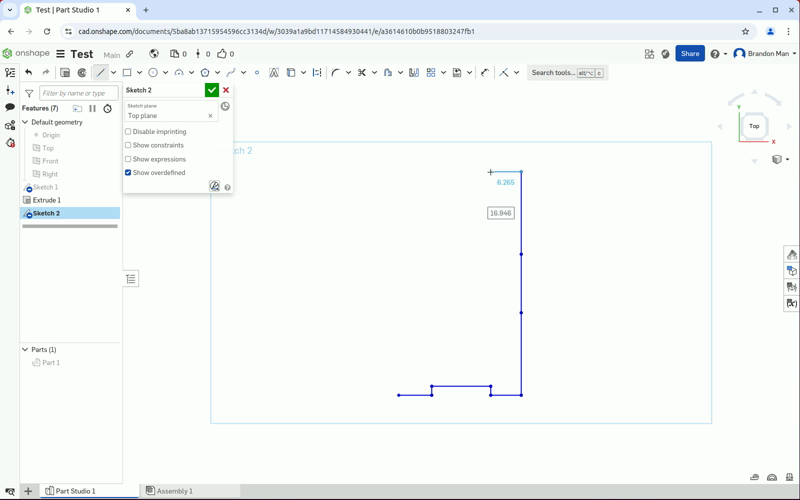
key_up(shift)
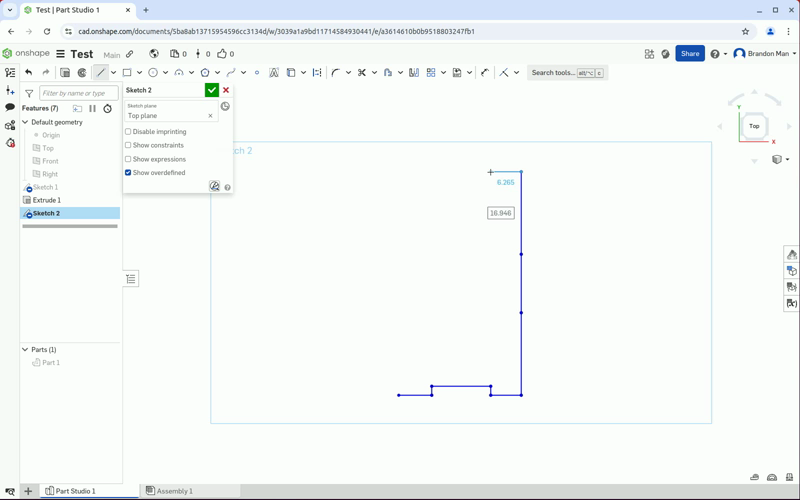
key_down(shift)
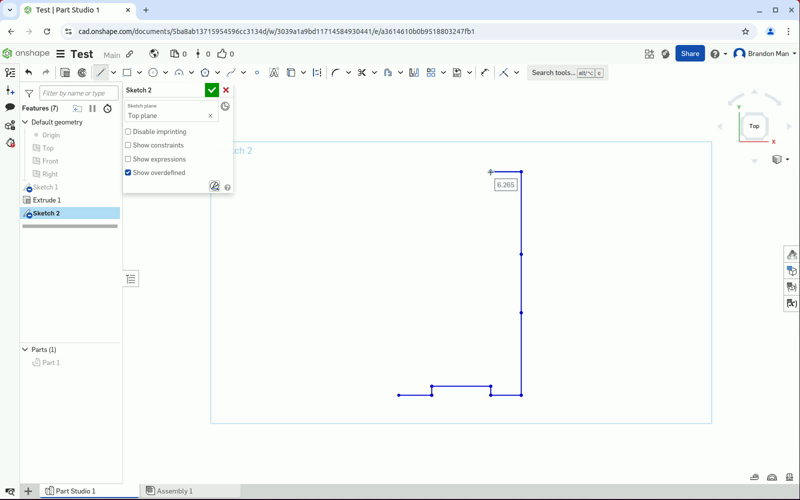
mouse_move(520, 171)
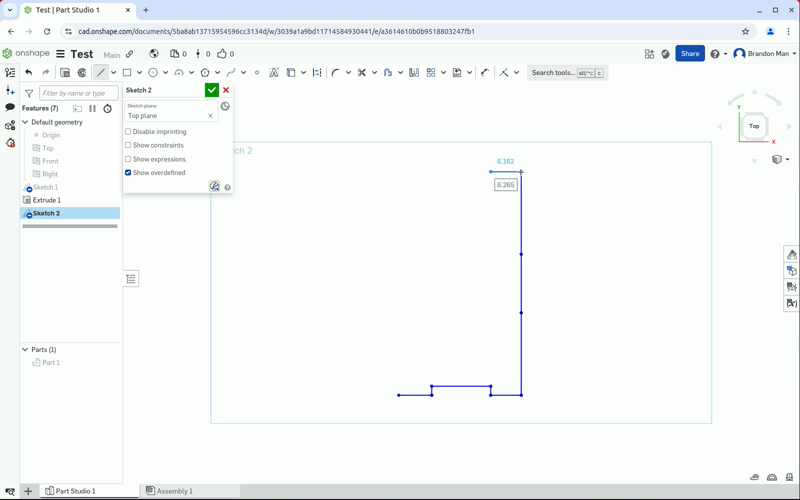
mouse_move(490, 180)
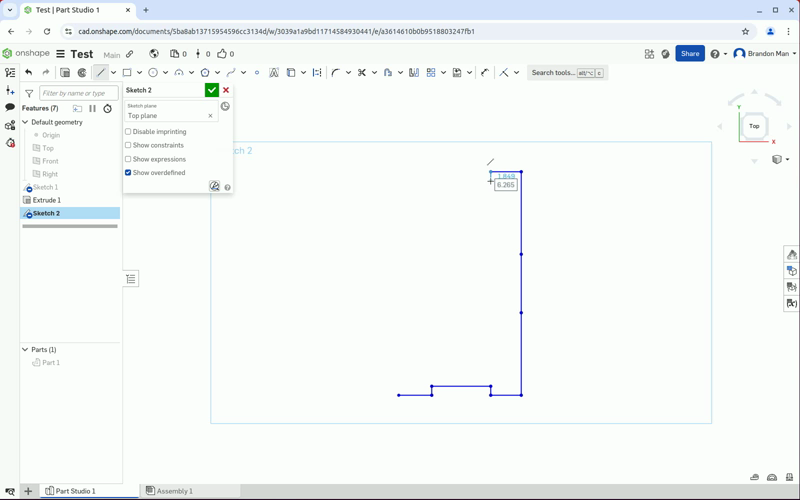
click(490, 180)
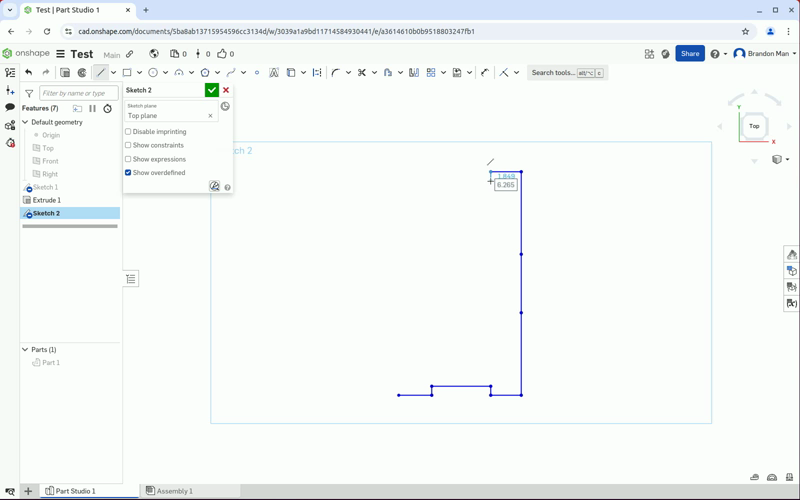
key_up(shift)
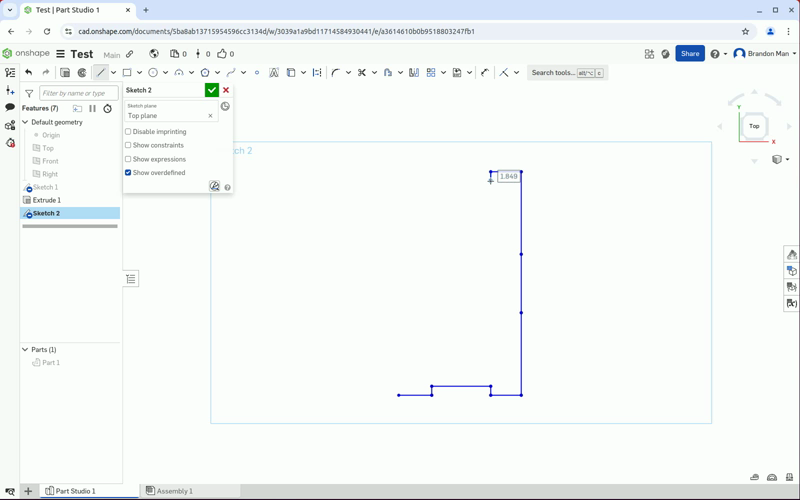
key_down(shift)
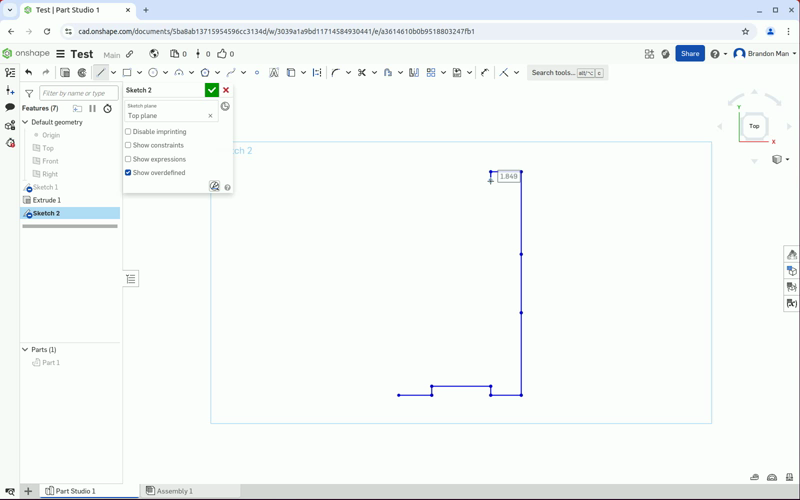
mouse_move(520, 180)
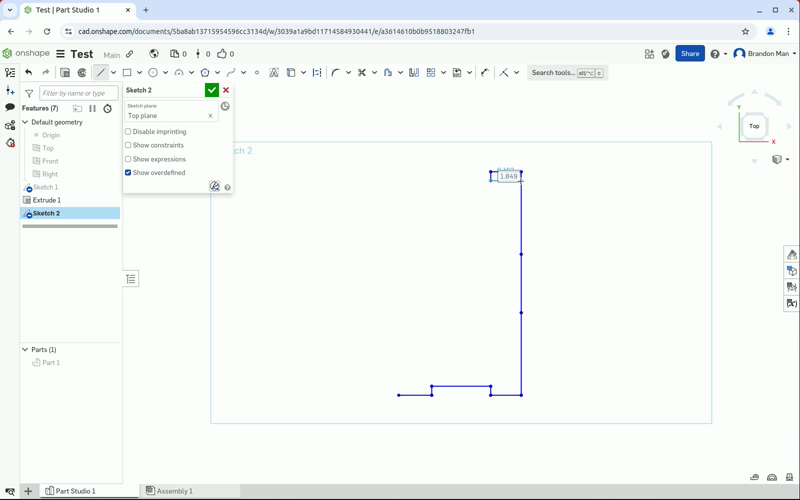
mouse_move(431, 180)
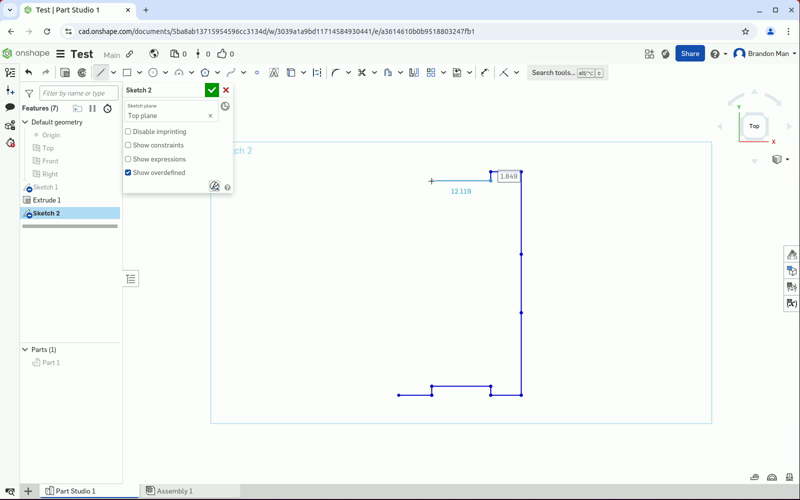
click(431, 180)
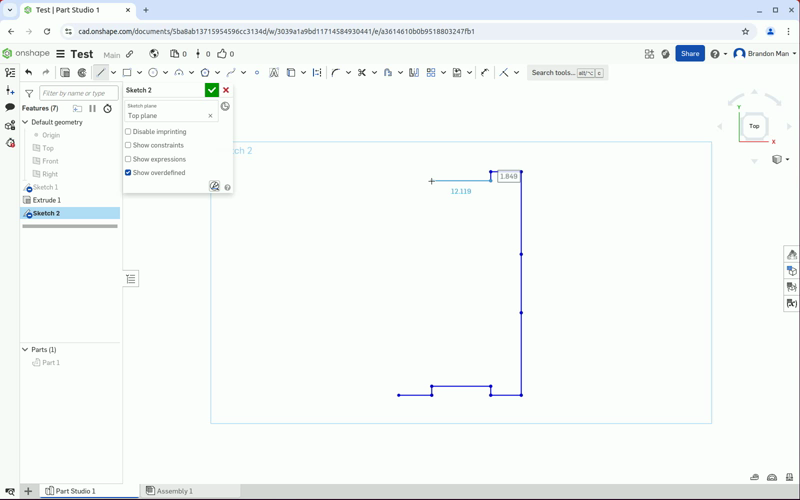
key_up(shift)
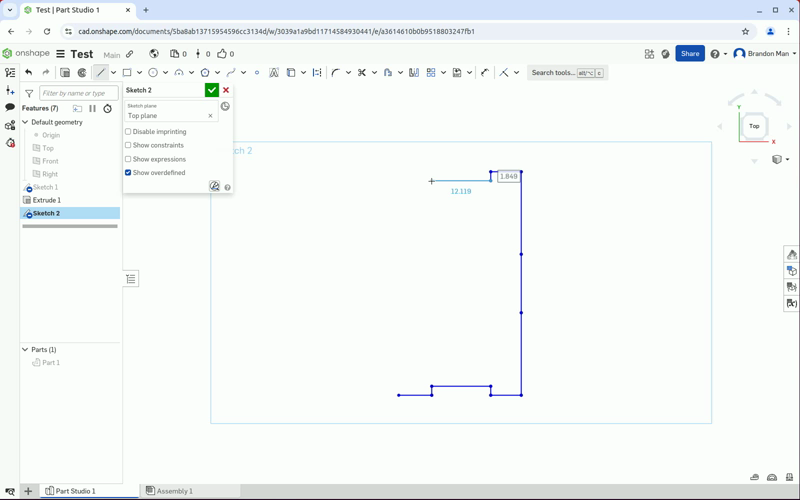
key_down(shift)
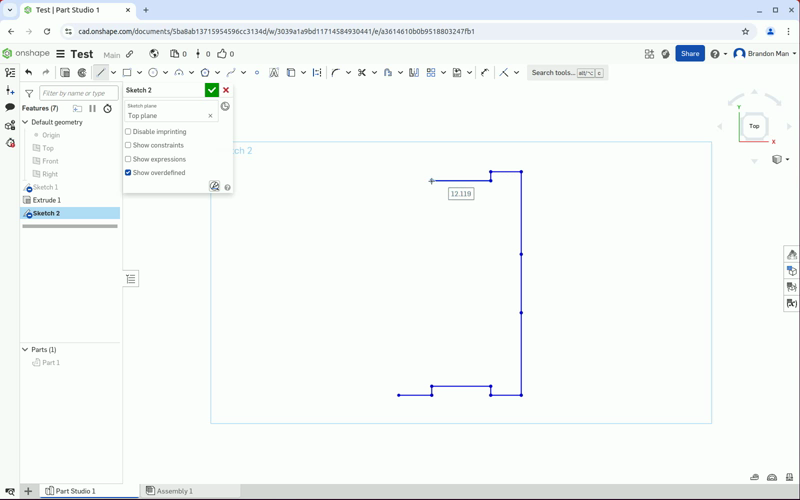
mouse_move(461, 180)
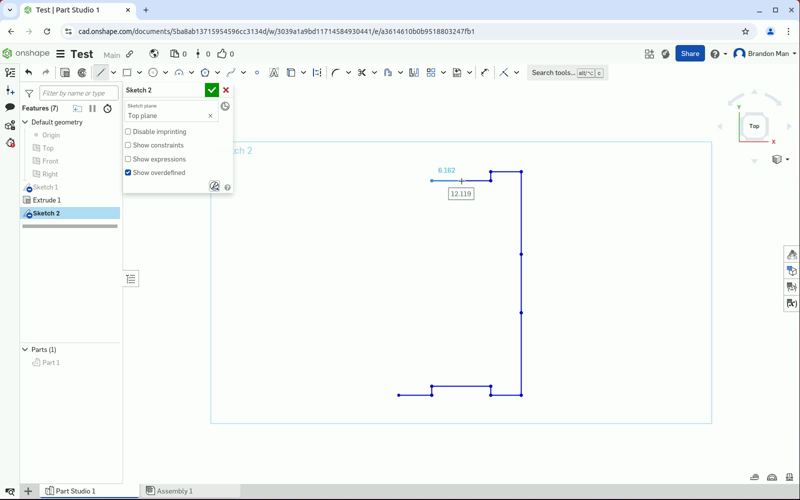
mouse_move(431, 171)
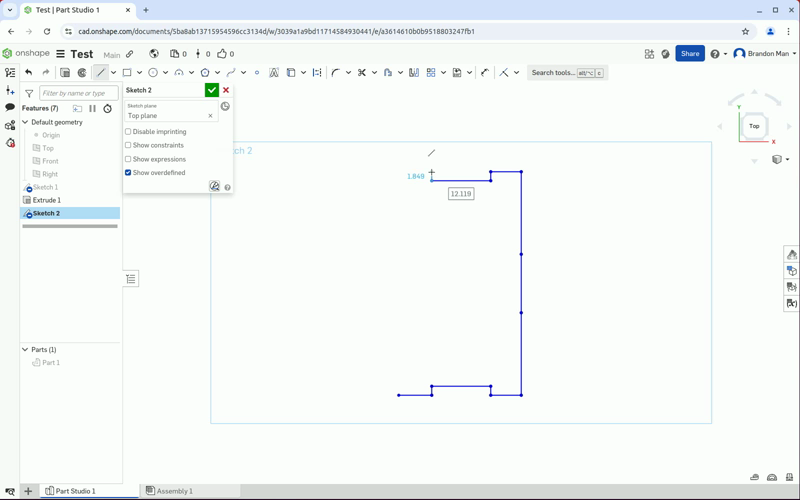
click(431, 171)
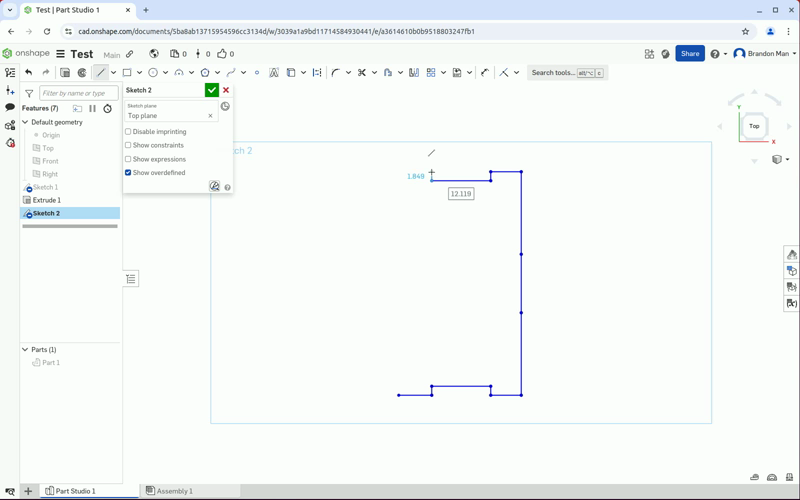
key_up(shift)
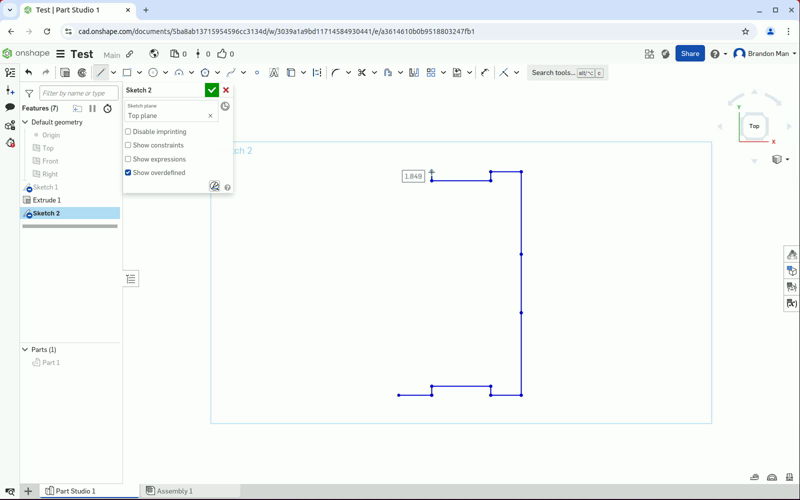
key_down(shift)
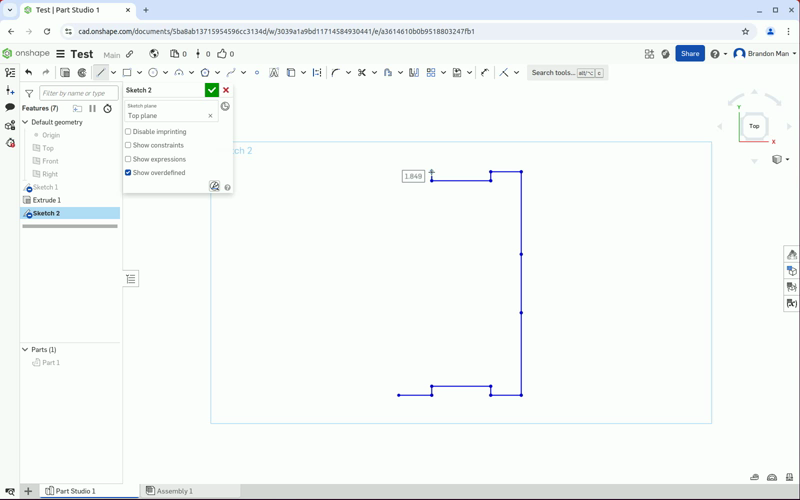
mouse_move(461, 171)
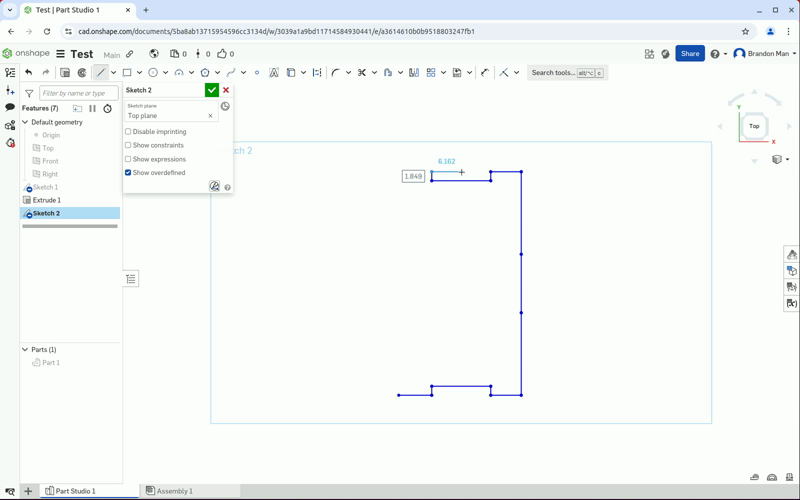
mouse_move(398, 171)
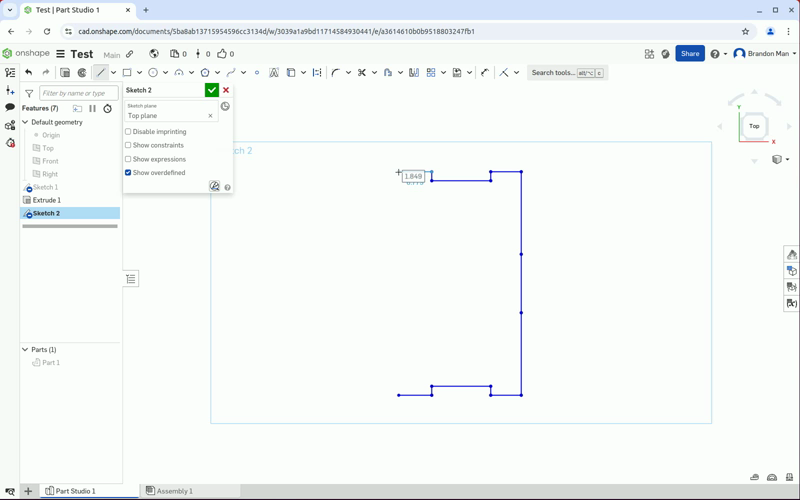
click(398, 171)
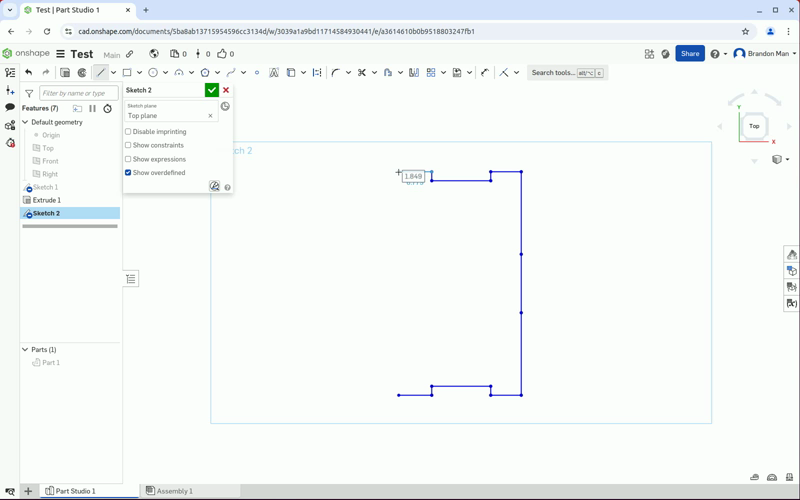
key_up(shift)
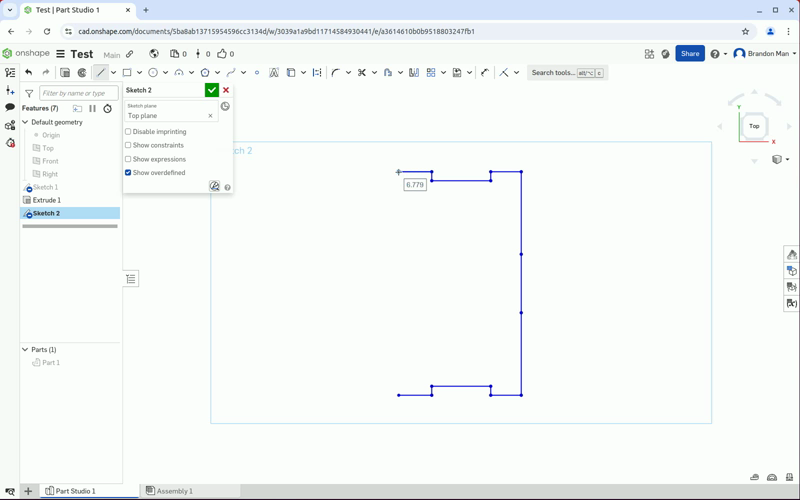
key_down(shift)
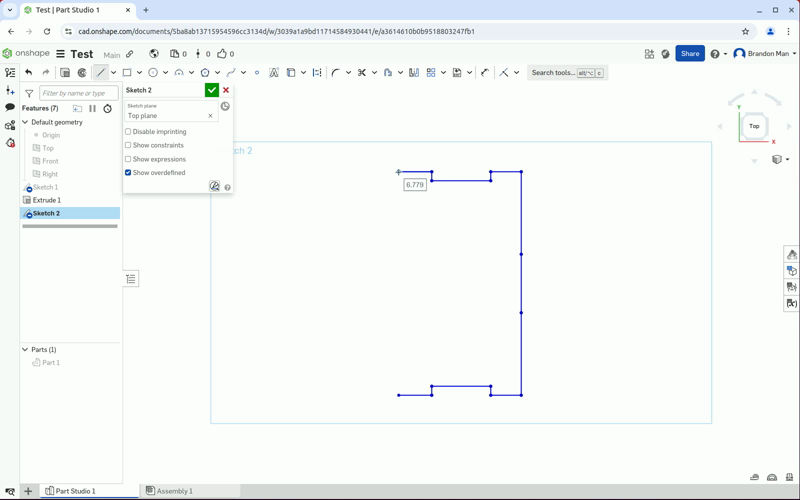
mouse_move(398, 395)
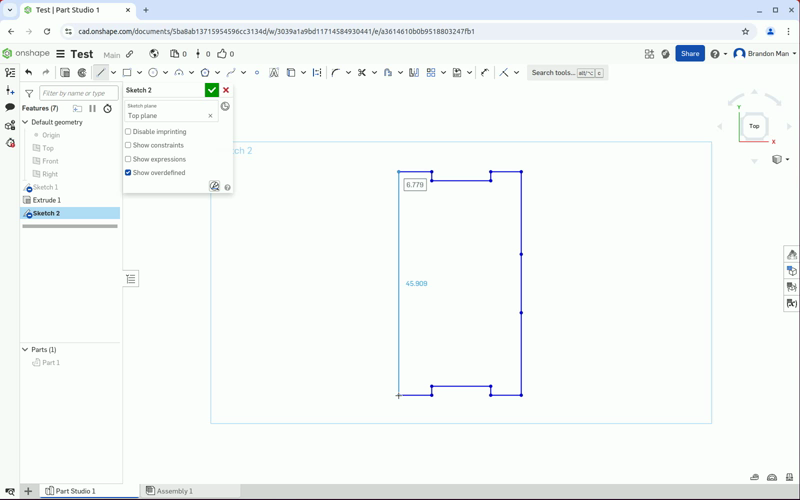
key_up(shift)
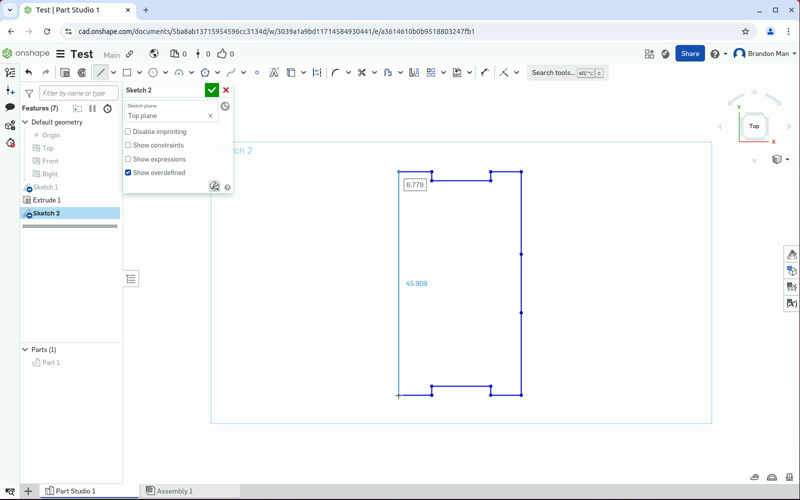
click(398, 395)
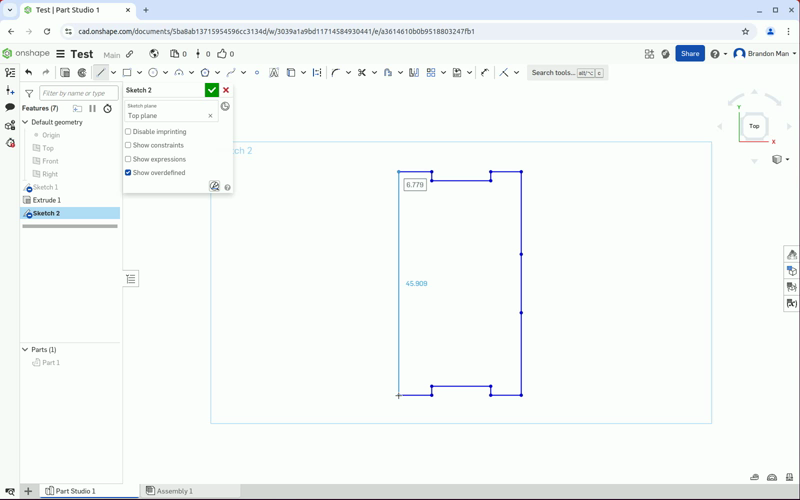
key(esc)
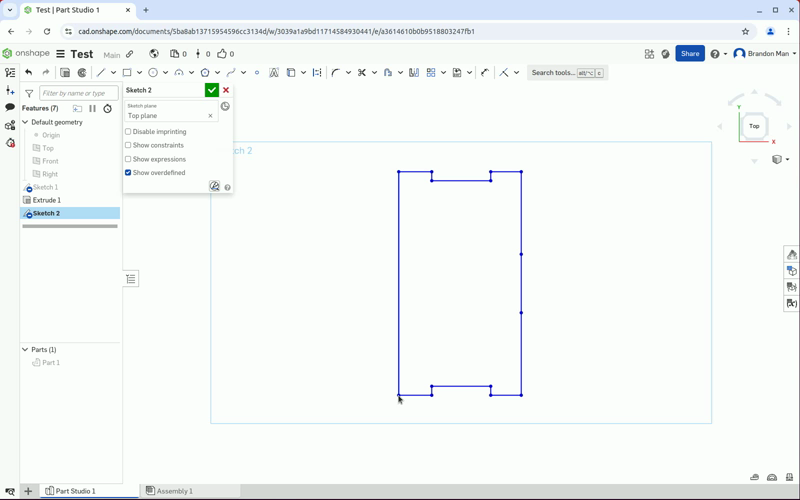
mouse_move(447, 265)
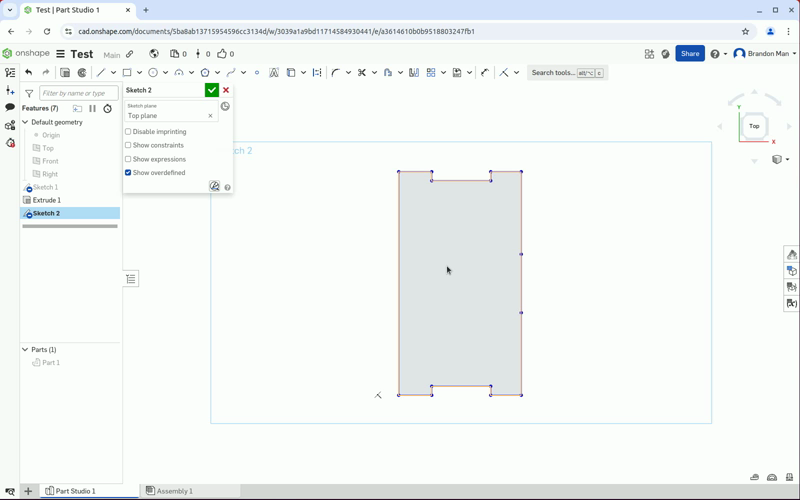
click(447, 265)
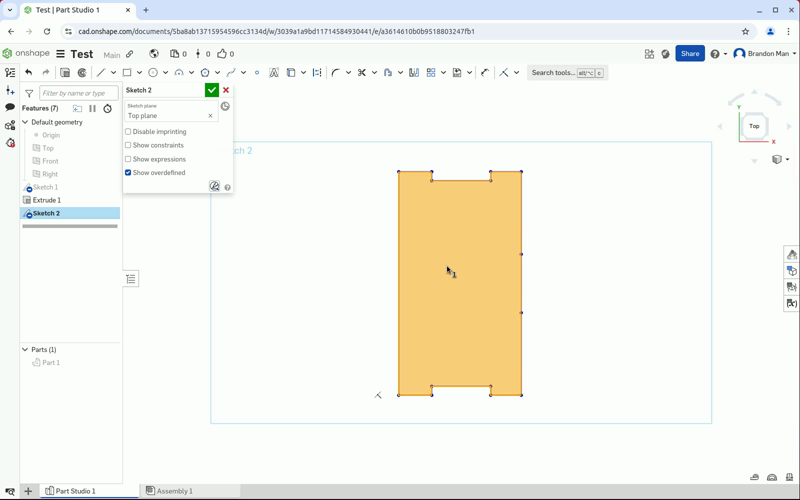
mouse_move(73, 352)
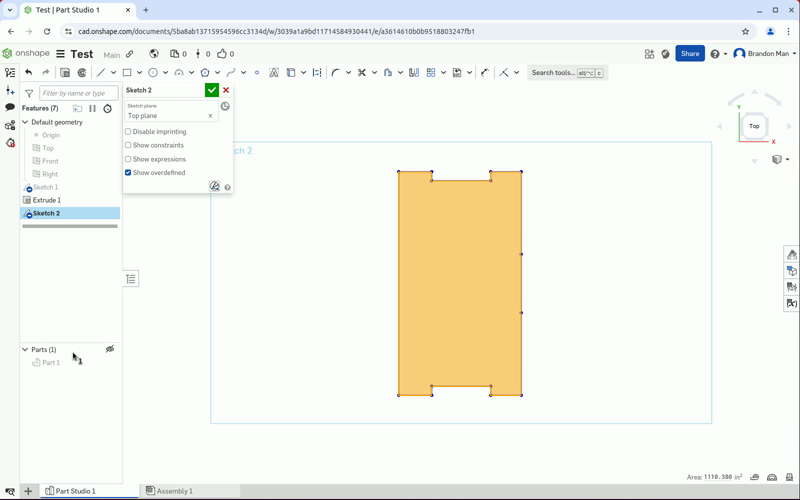
key(shift+y)
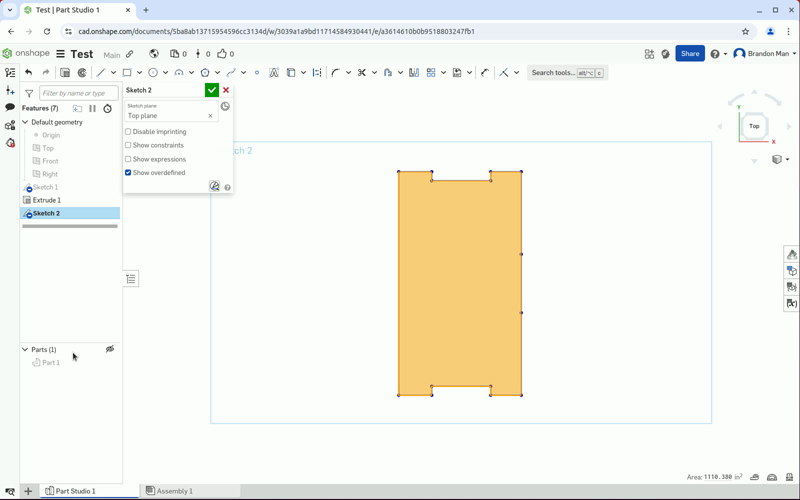
key(shift+e)
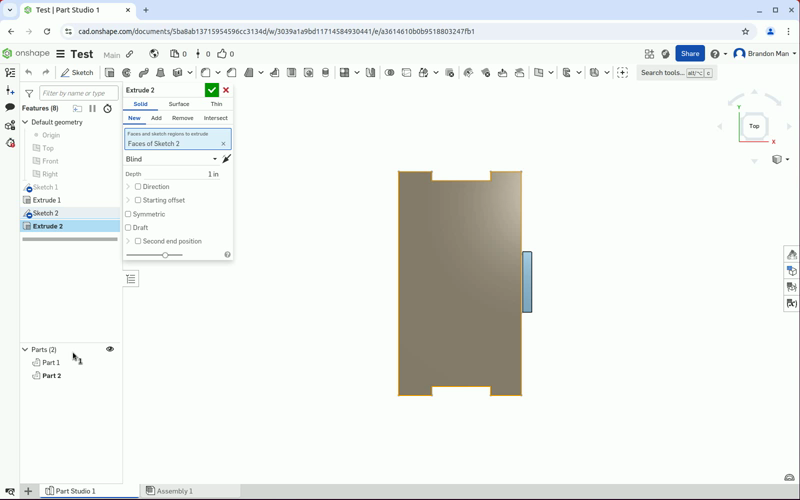
mouse_move(143, 106)
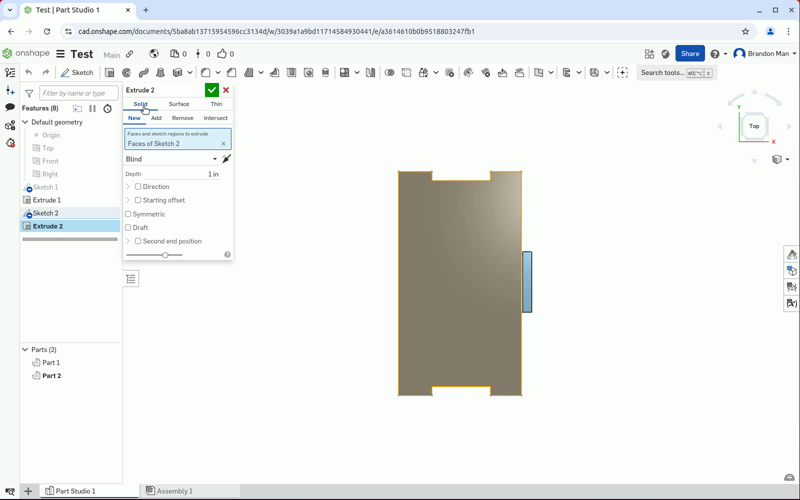
click(143, 106)
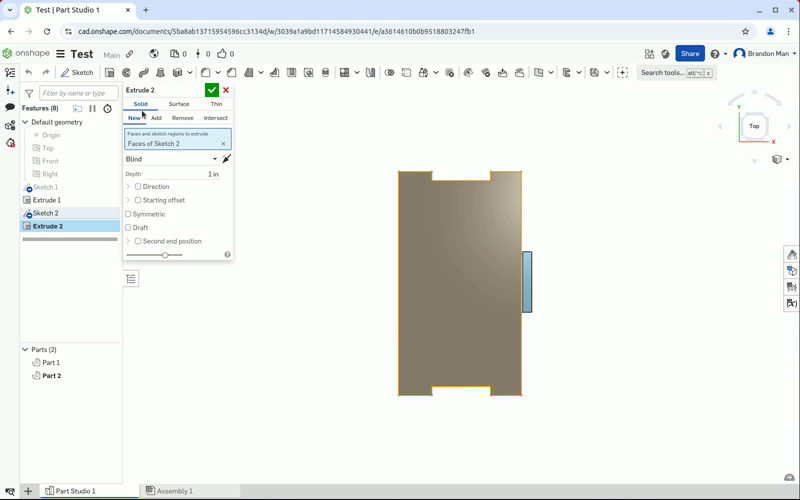
mouse_move(137, 120)
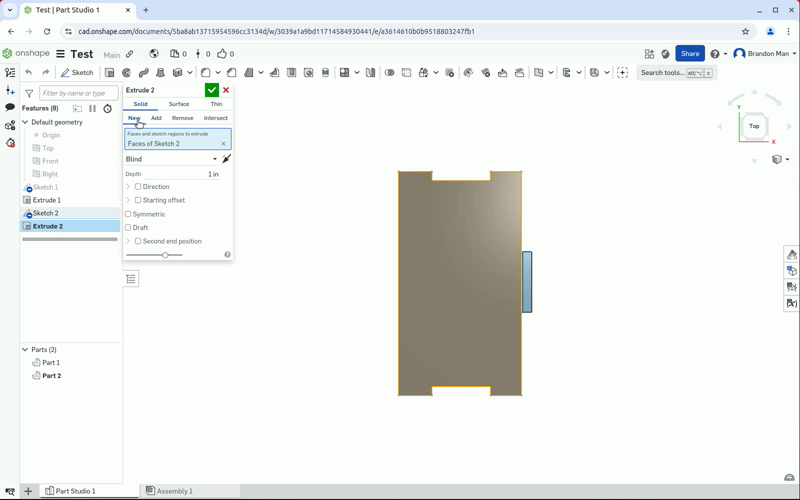
click(137, 120)
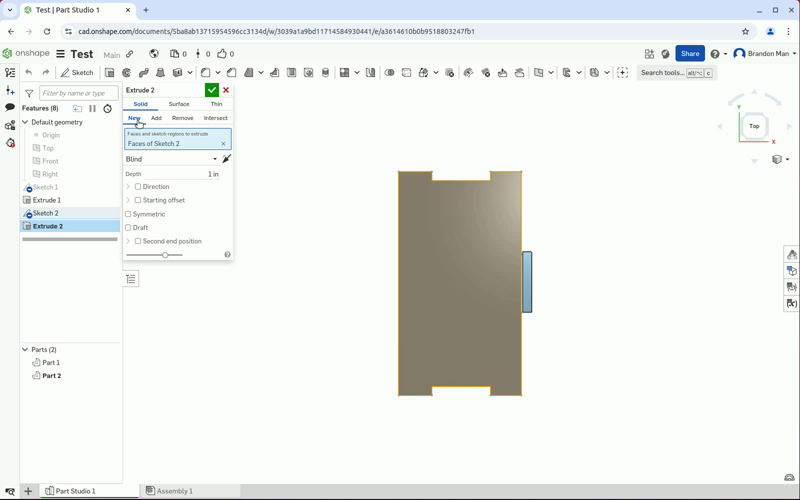
key(tab, 4)
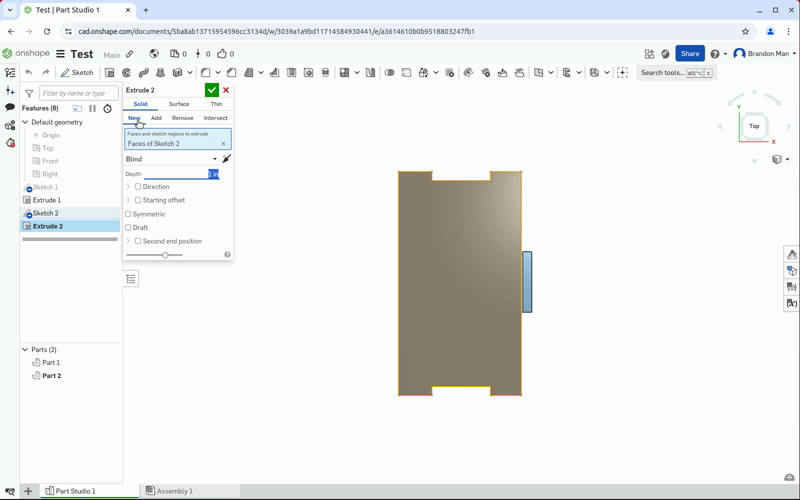
text(1.926)
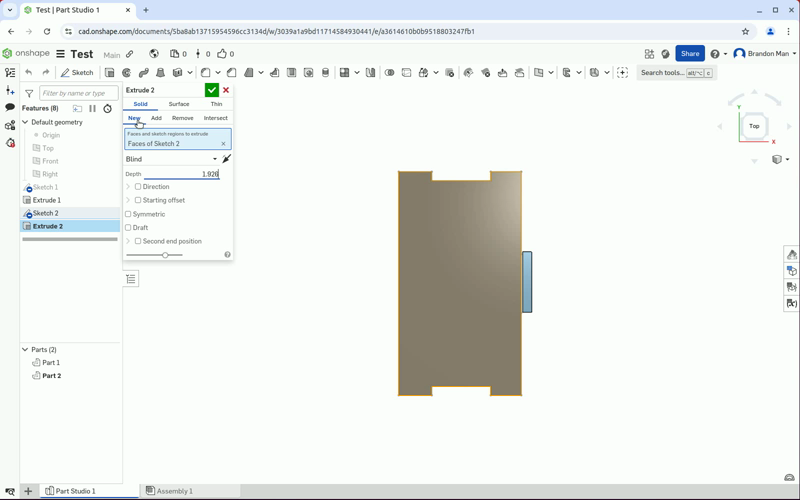
key(enter)
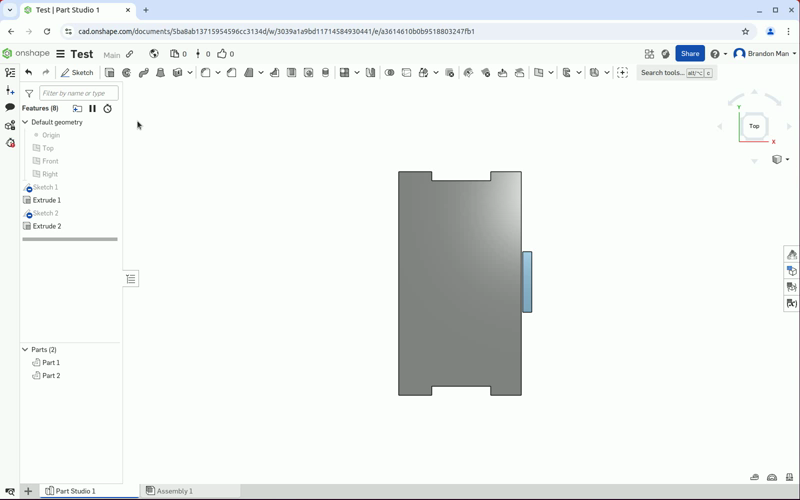
key(shift+h)
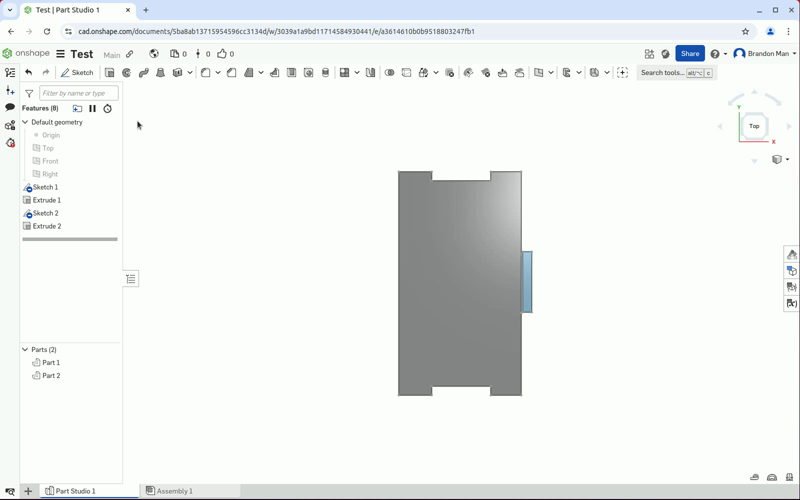
key(shift+h)
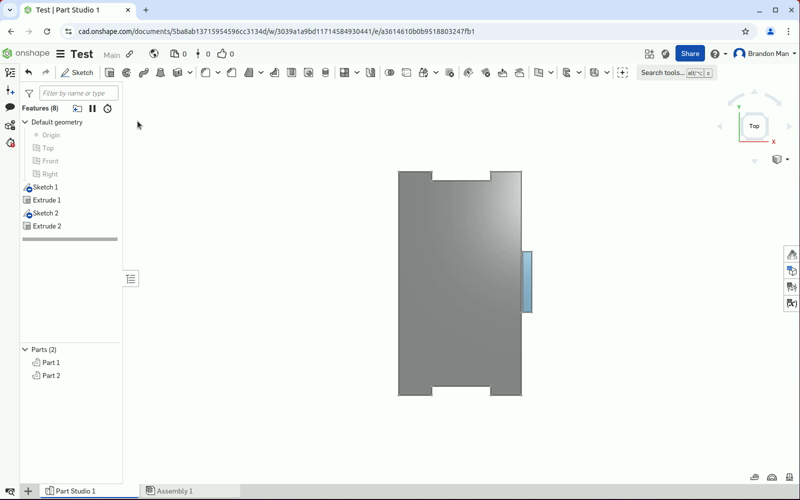
key(shift+7)
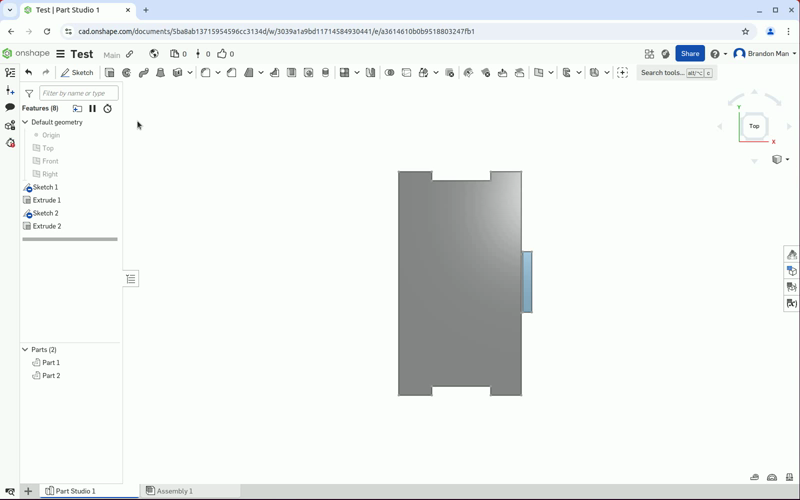
key(up, 3)
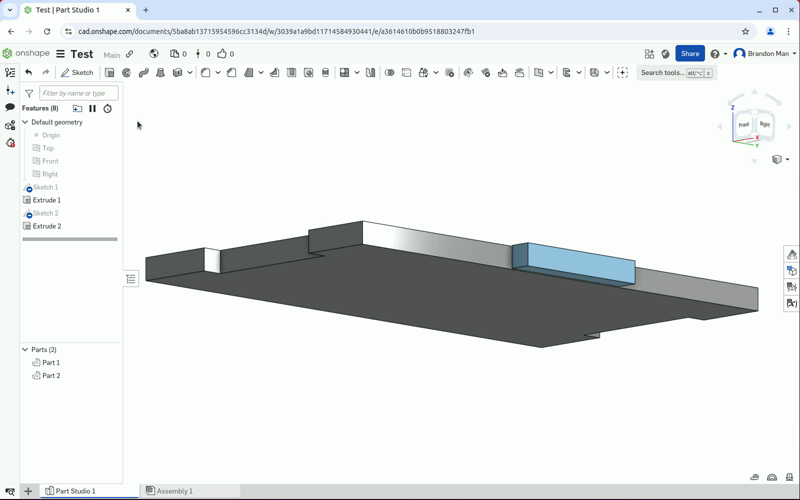
key(left, 3)
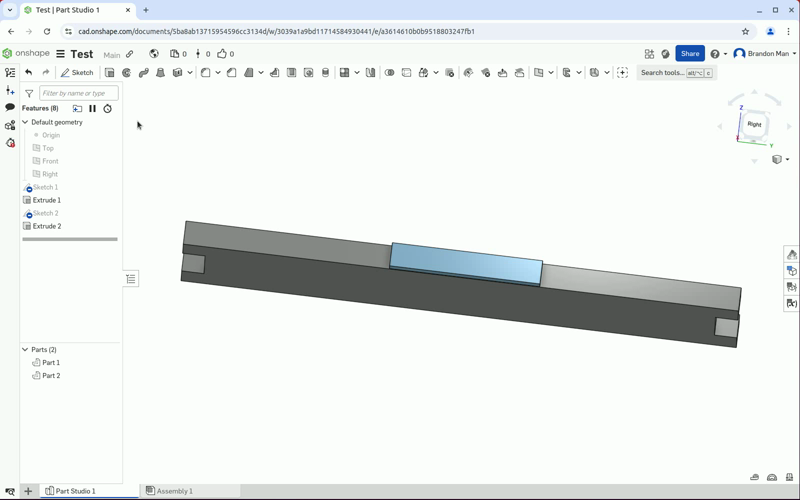
key(right, 3)
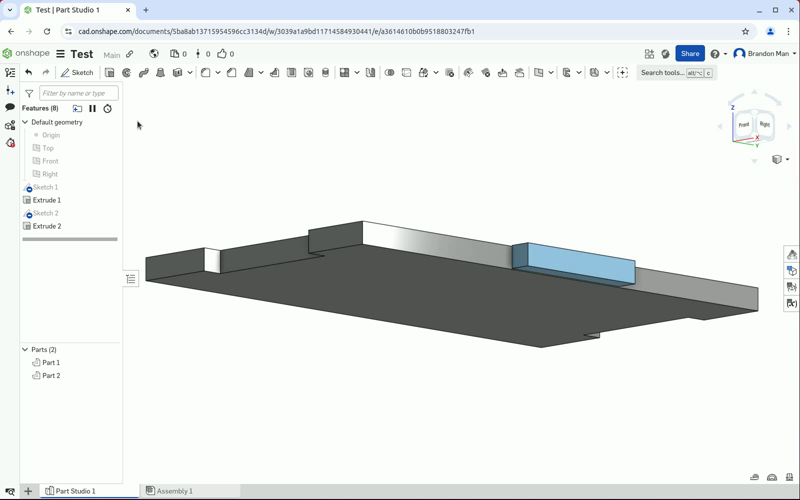
key(down, 3)
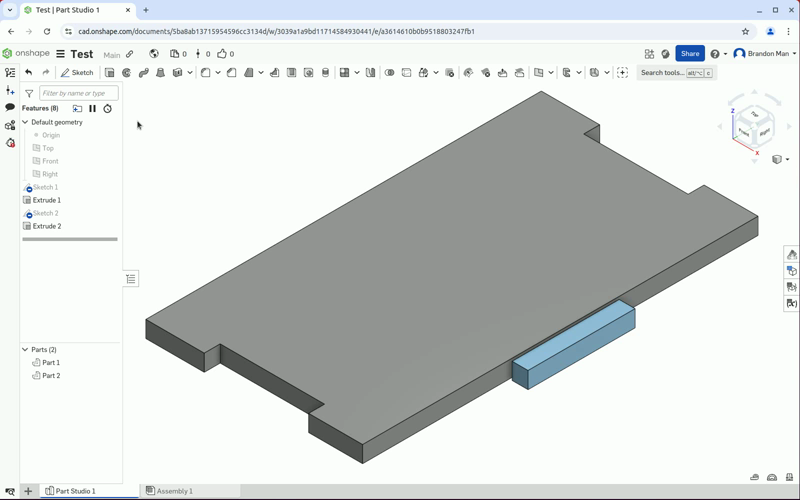
mouse_move(73, 189)
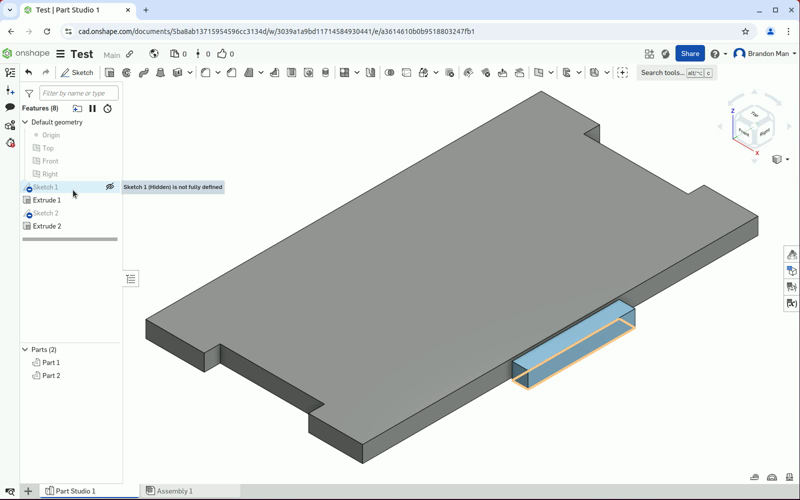
click(73, 189)